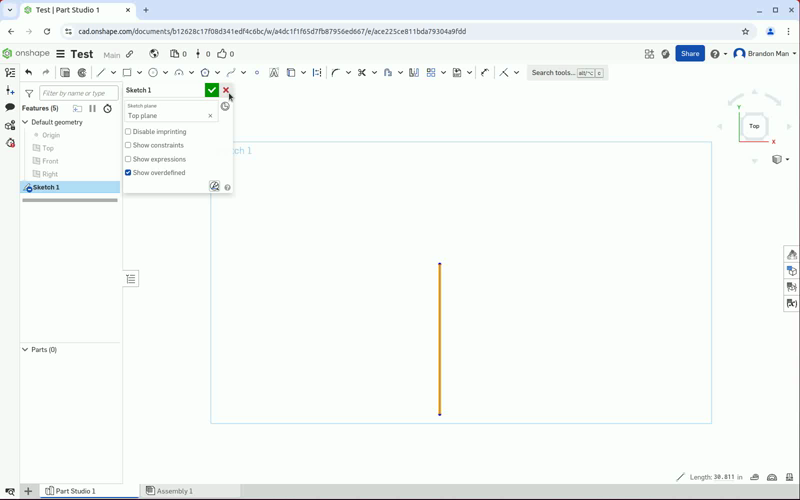
key(shift+h)
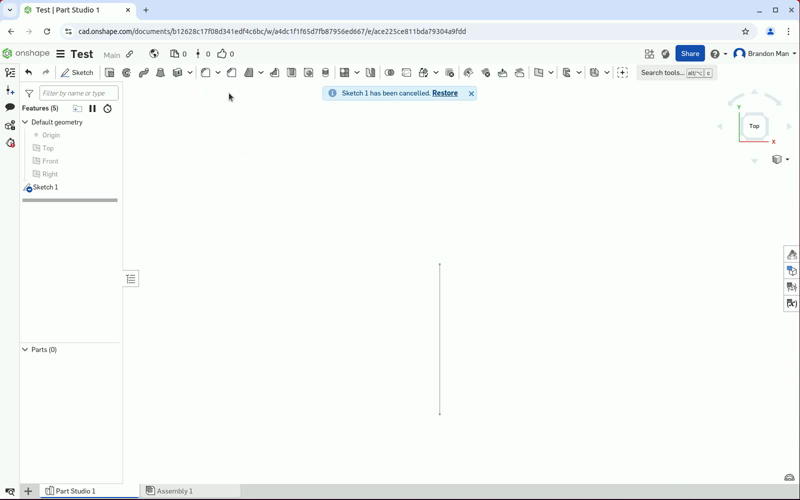
key(shift+s)
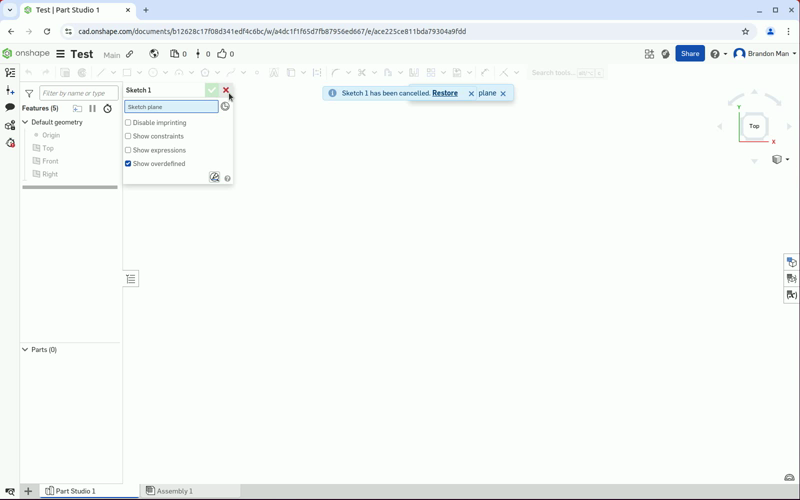
mouse_move(73, 150)
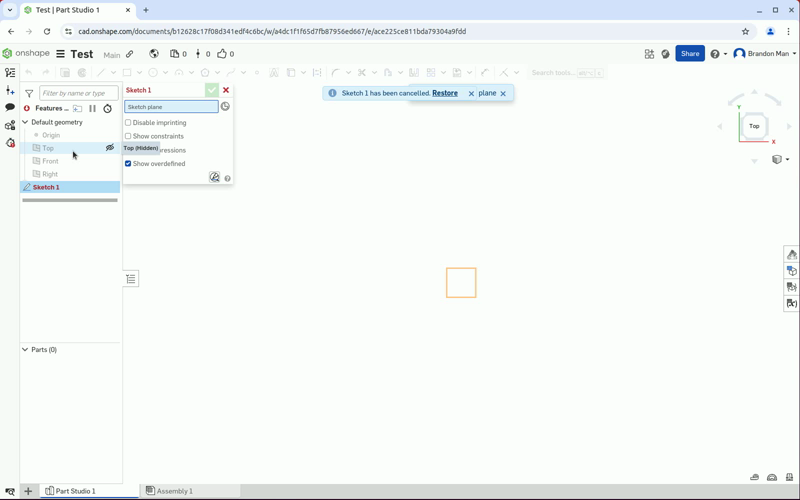
click(73, 150)
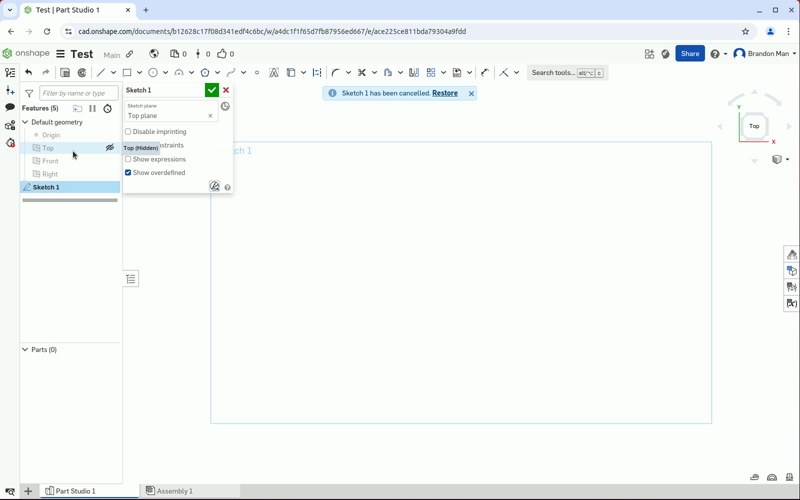
mouse_move(73, 352)
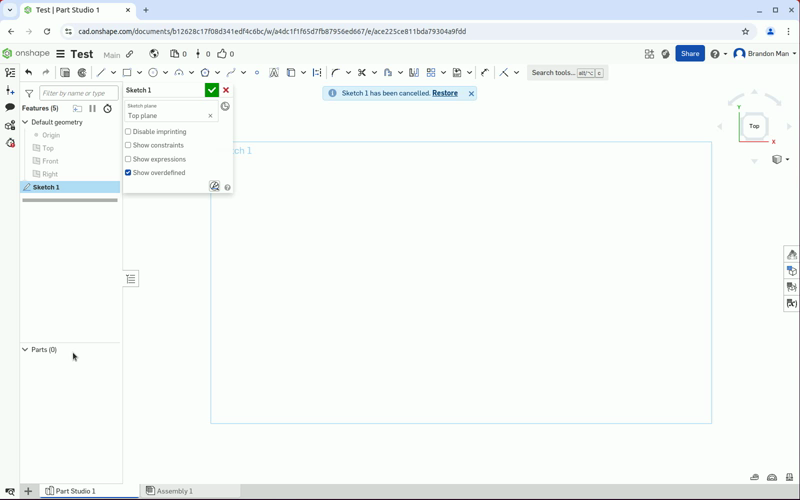
key(y)
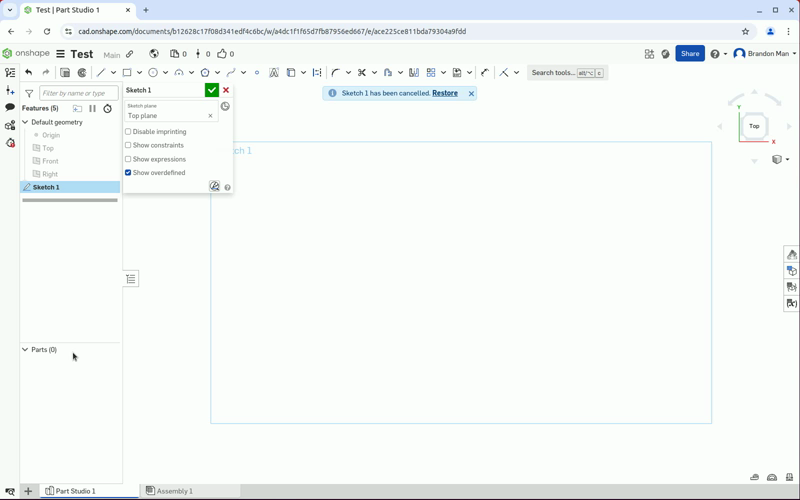
key(l)
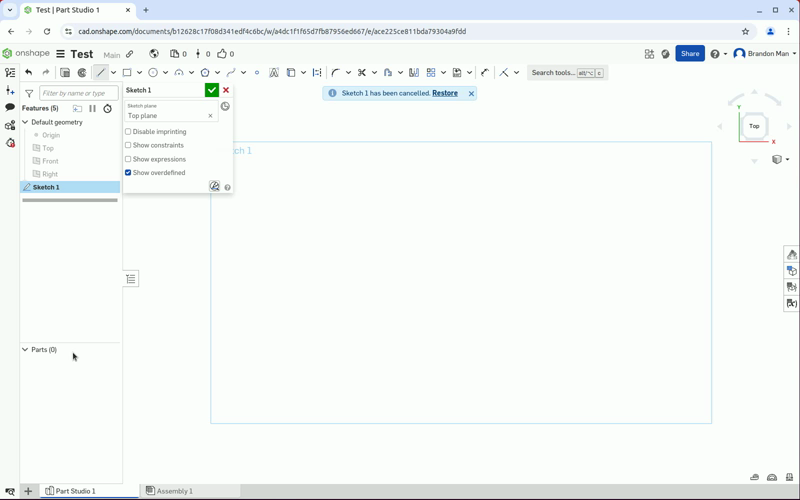
key_down(shift)
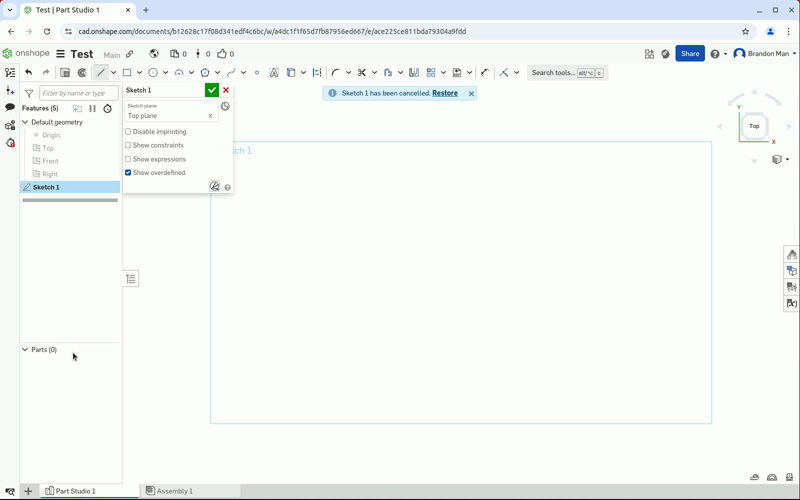
mouse_move(348, 325)
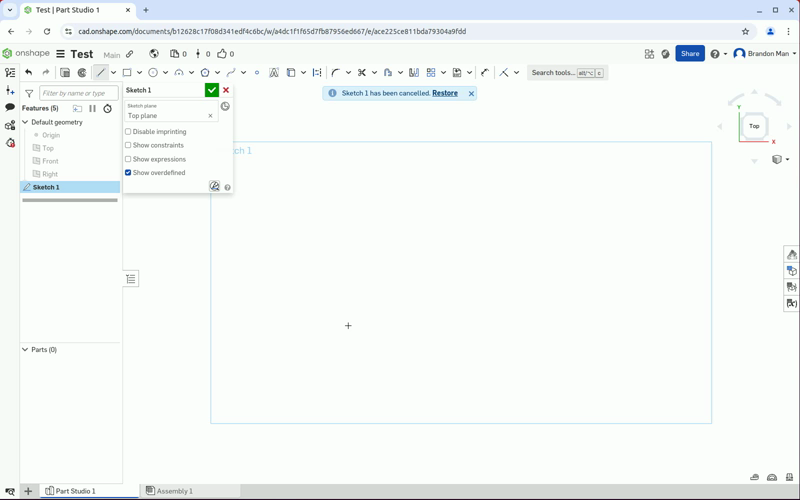
click(348, 325)
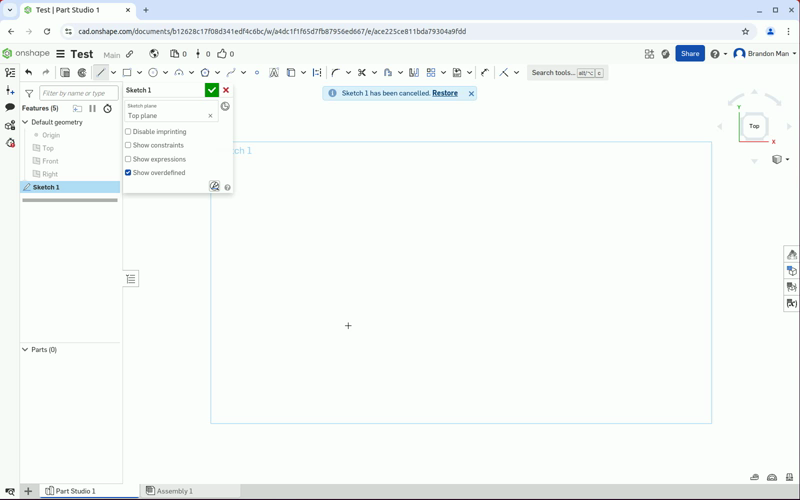
key_up(shift)
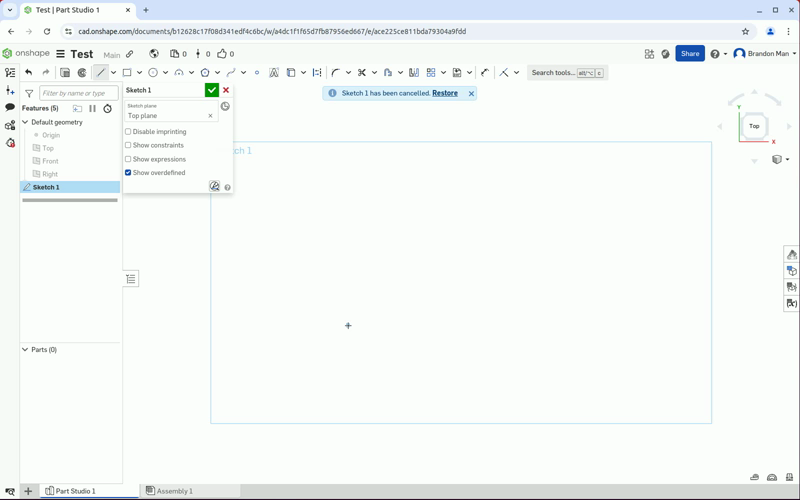
key_down(shift)
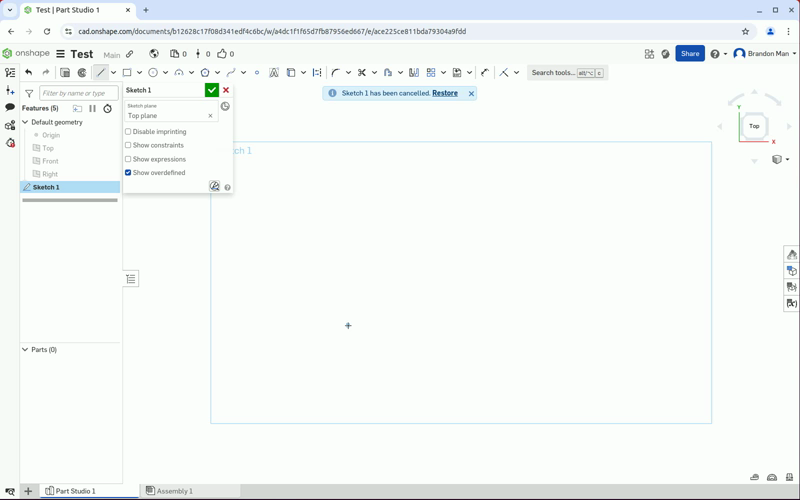
mouse_move(547, 325)
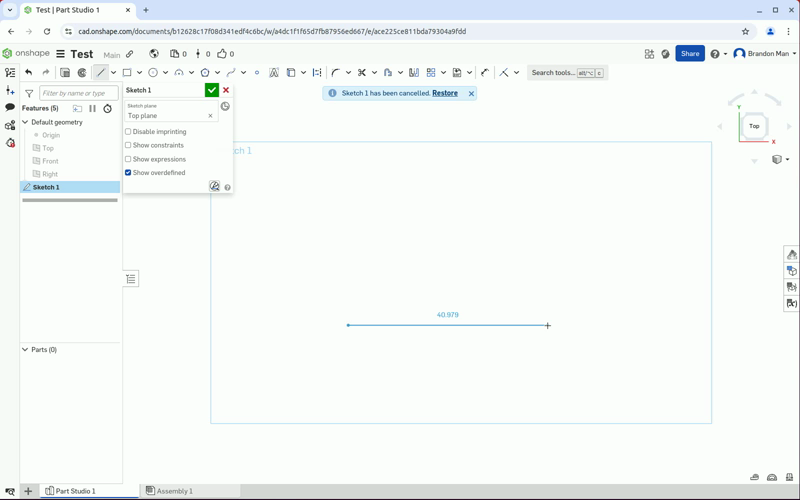
click(547, 325)
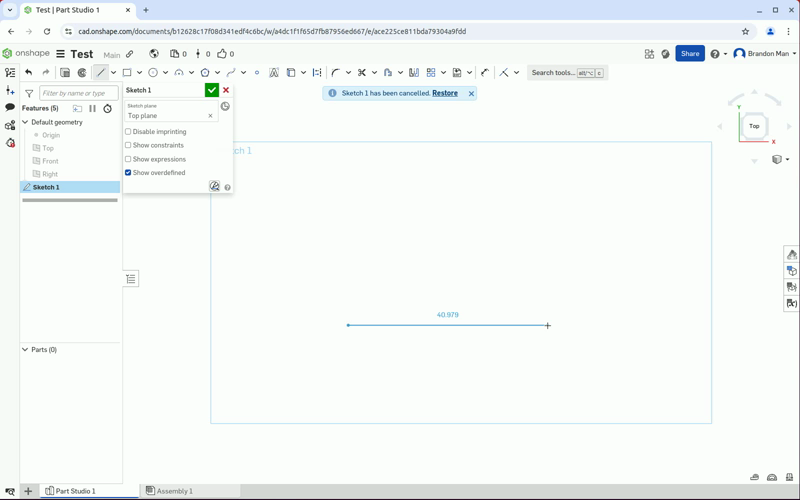
key_up(shift)
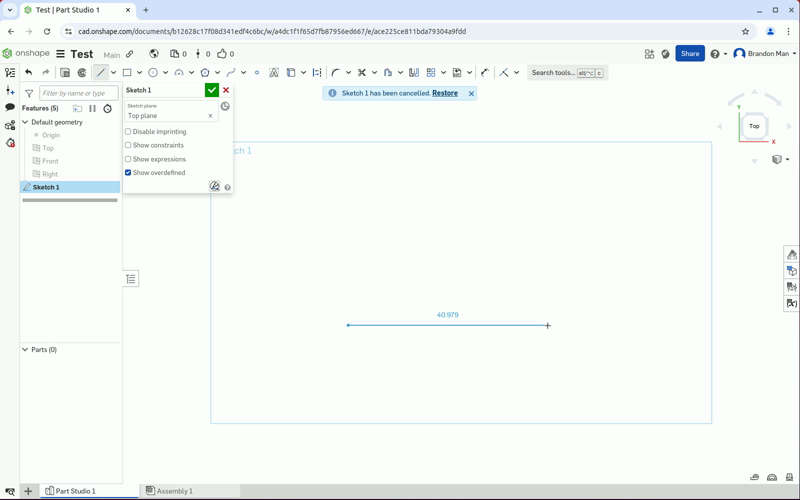
key_down(shift)
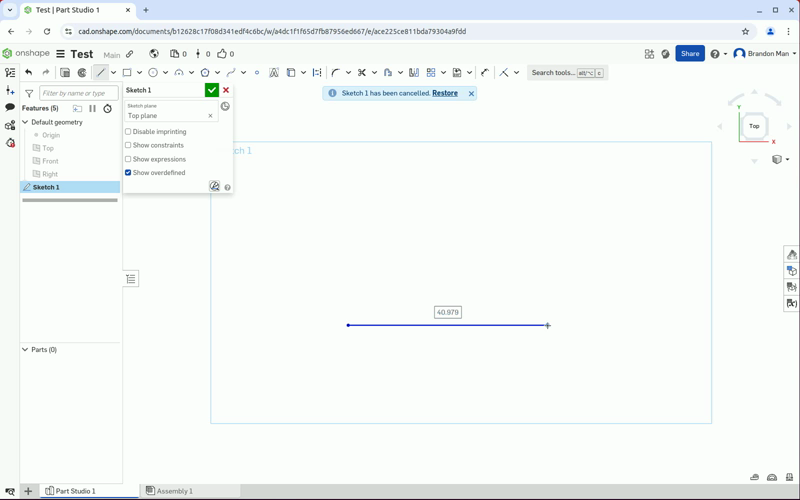
mouse_move(547, 239)
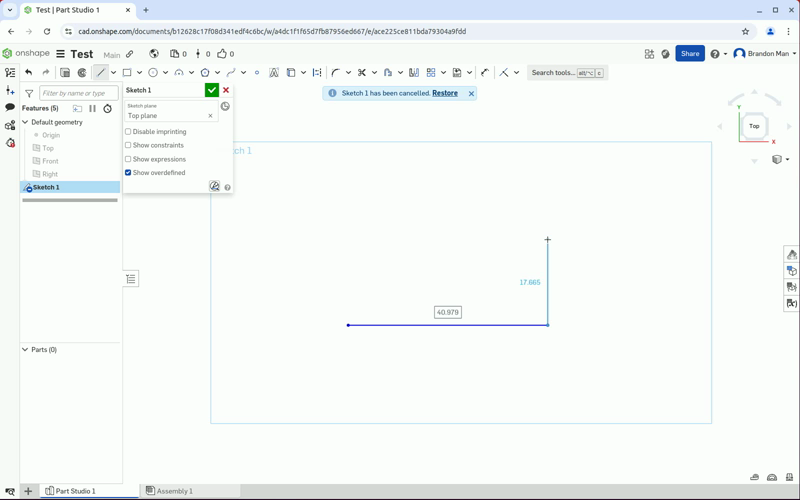
click(547, 239)
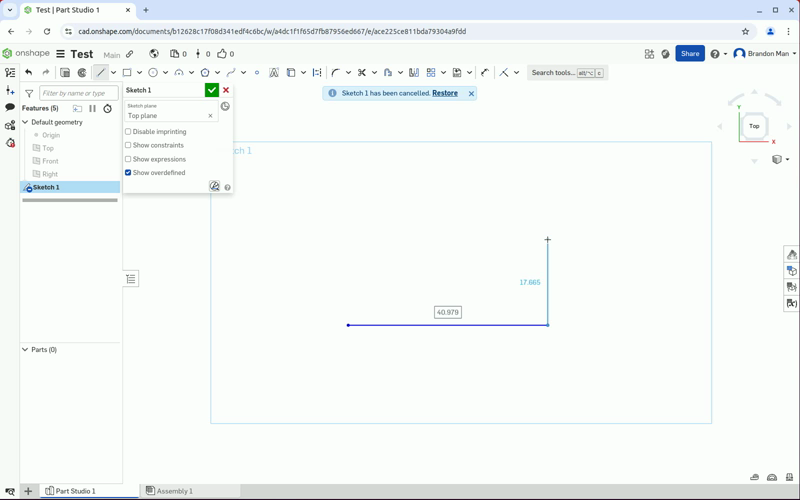
key_up(shift)
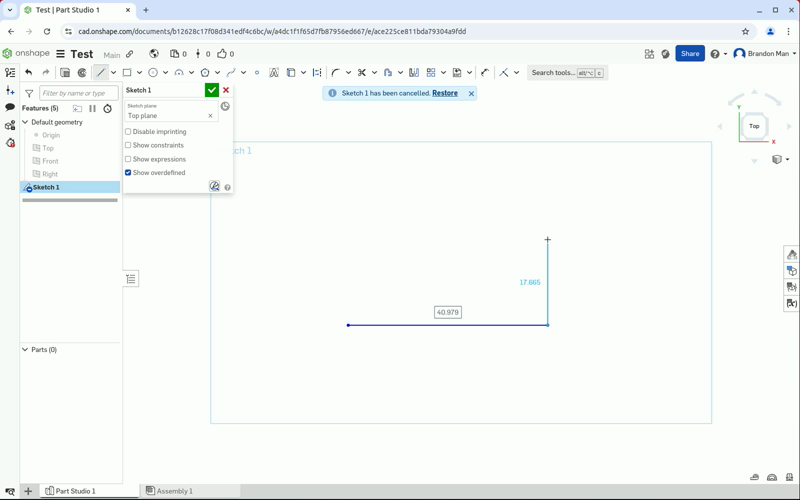
key_down(shift)
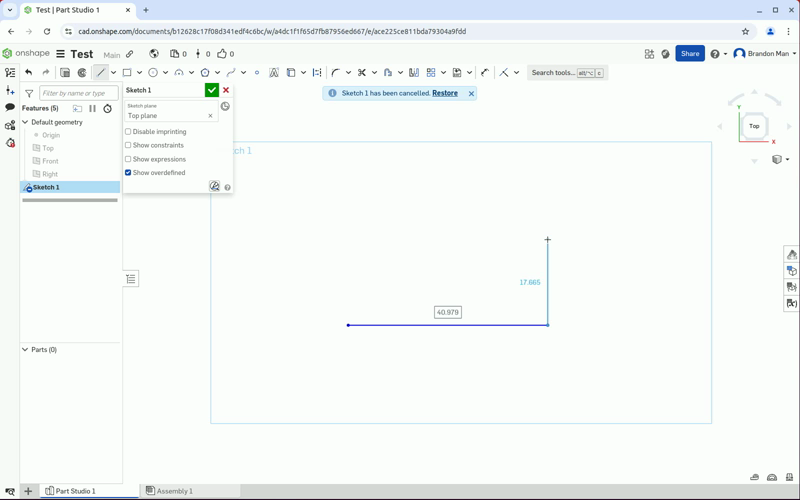
mouse_move(348, 239)
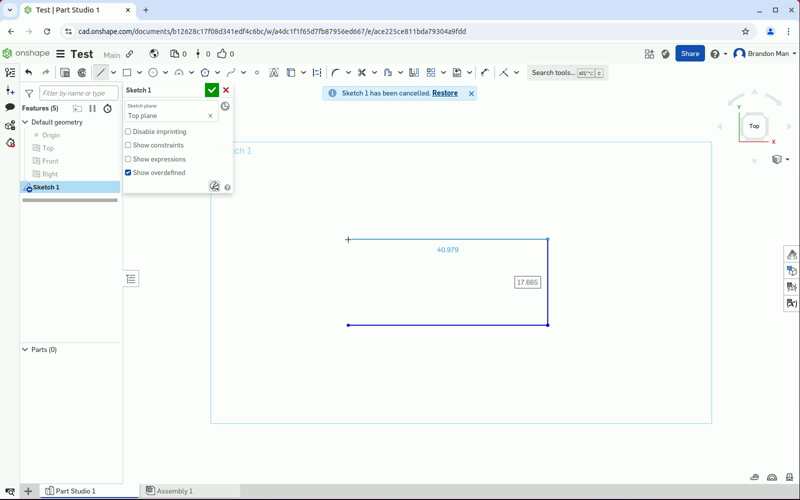
click(348, 239)
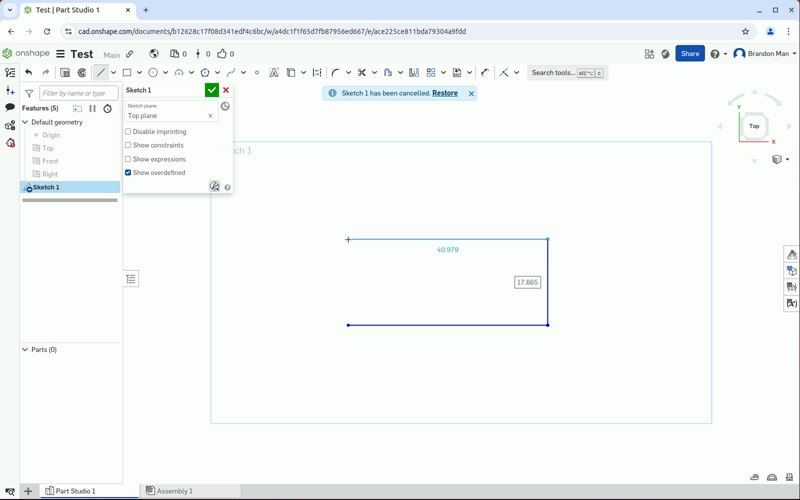
key_up(shift)
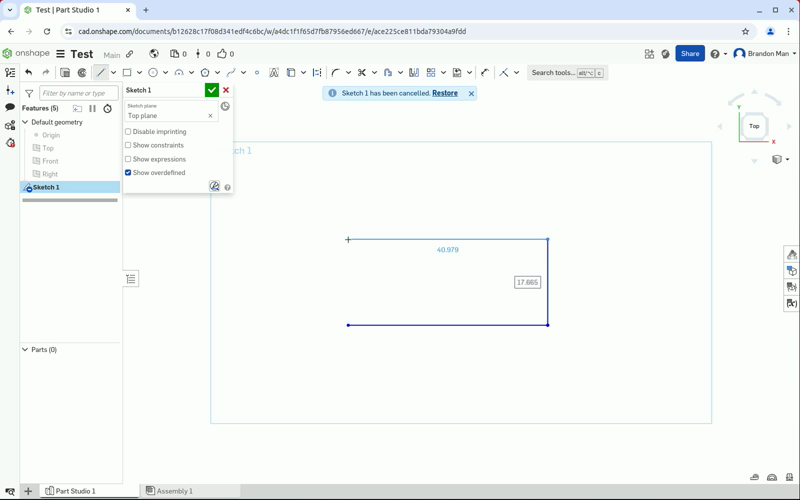
key_down(shift)
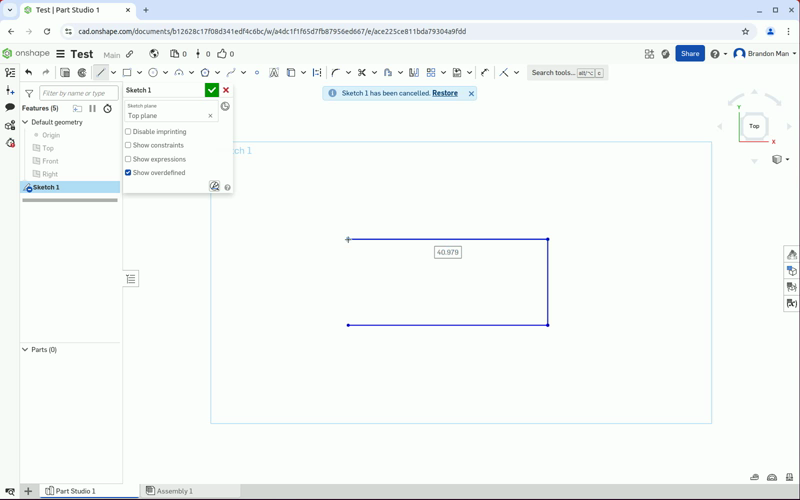
mouse_move(348, 325)
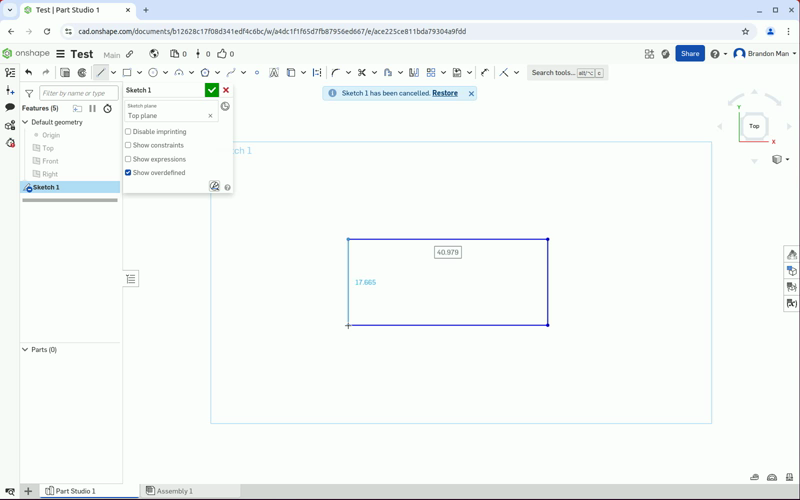
key_up(shift)
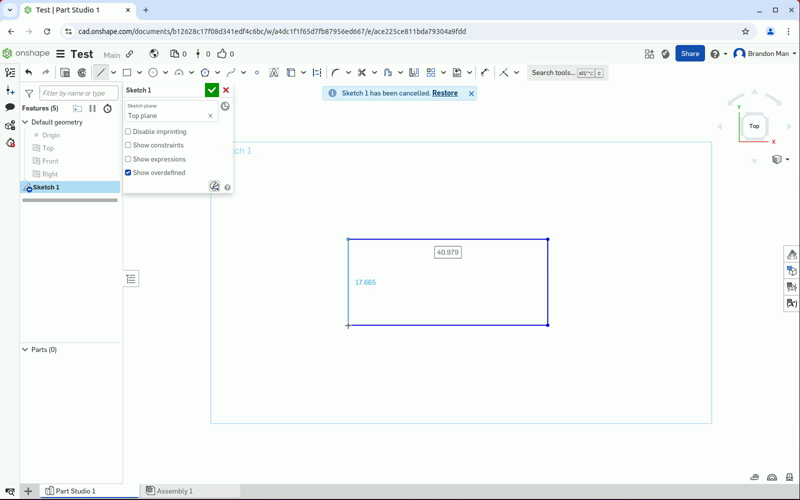
click(348, 325)
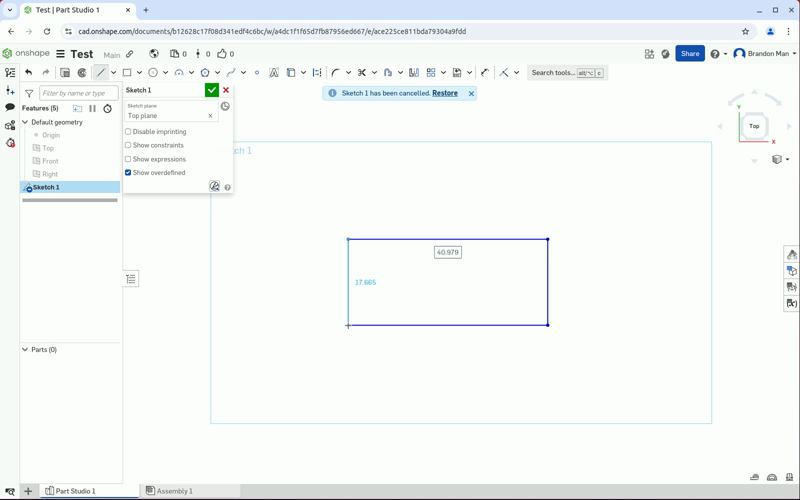
key(esc)
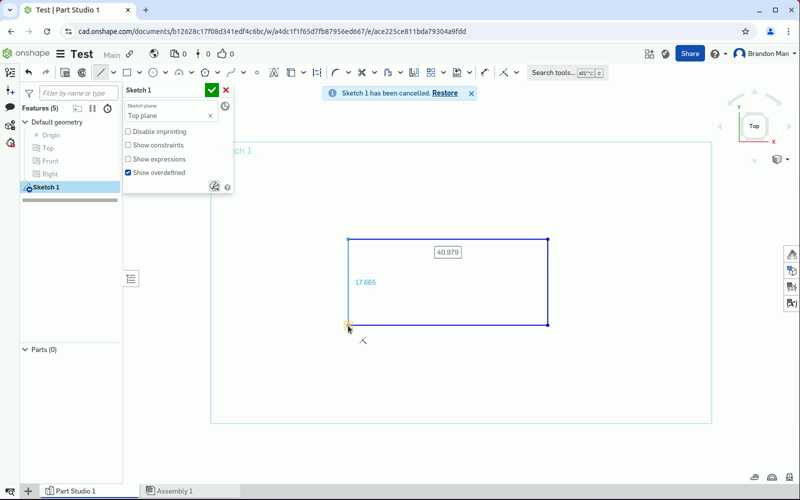
mouse_move(366, 302)
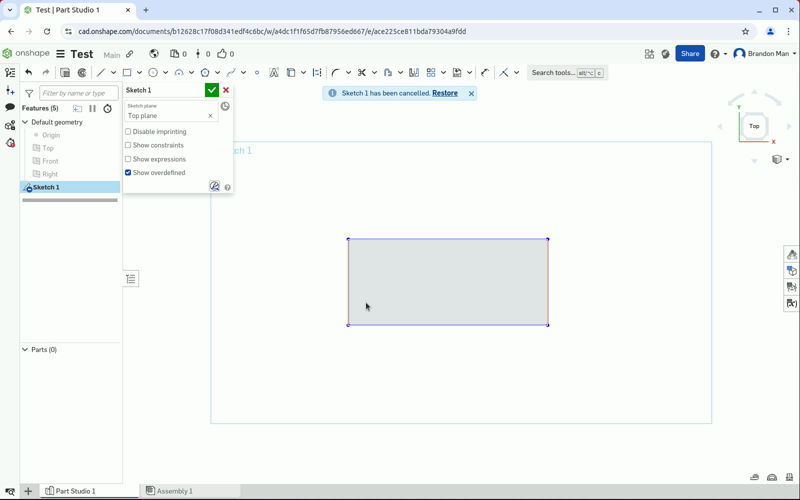
click(366, 302)
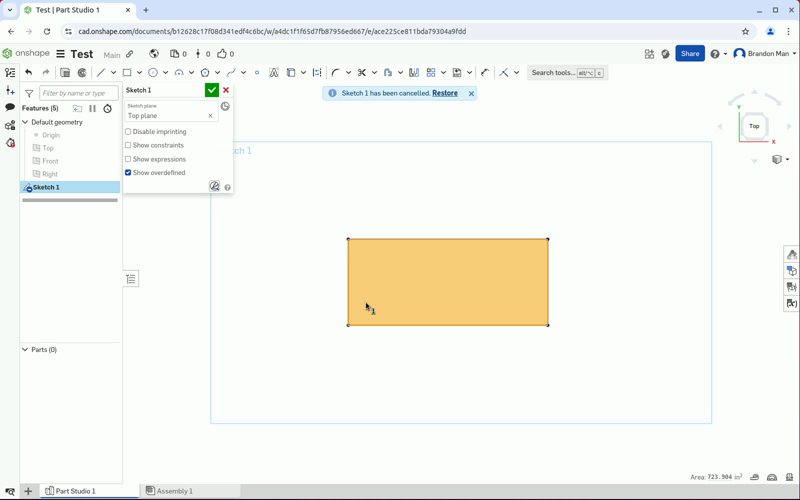
mouse_move(73, 352)
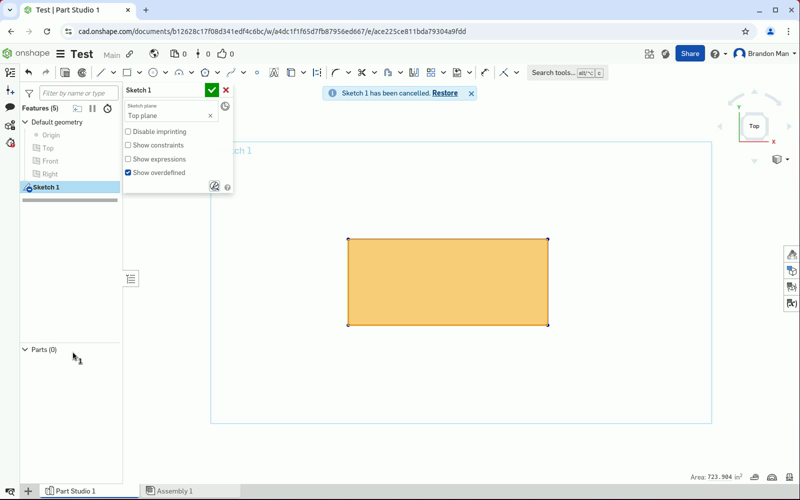
key(shift+y)
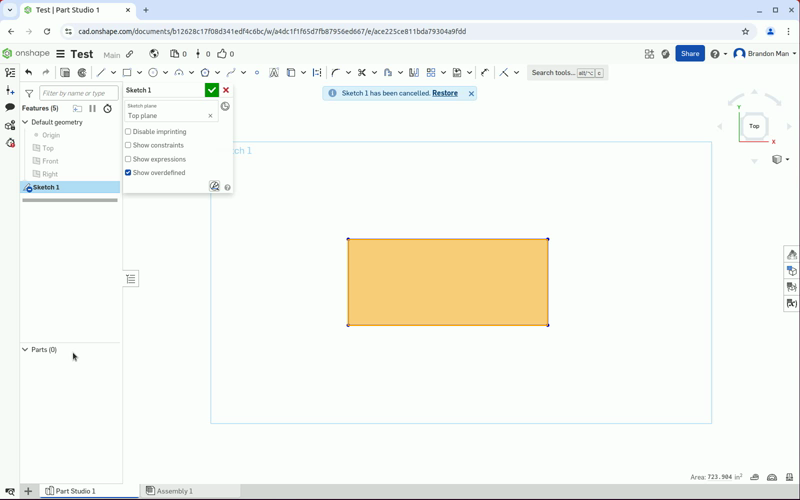
key(shift+e)
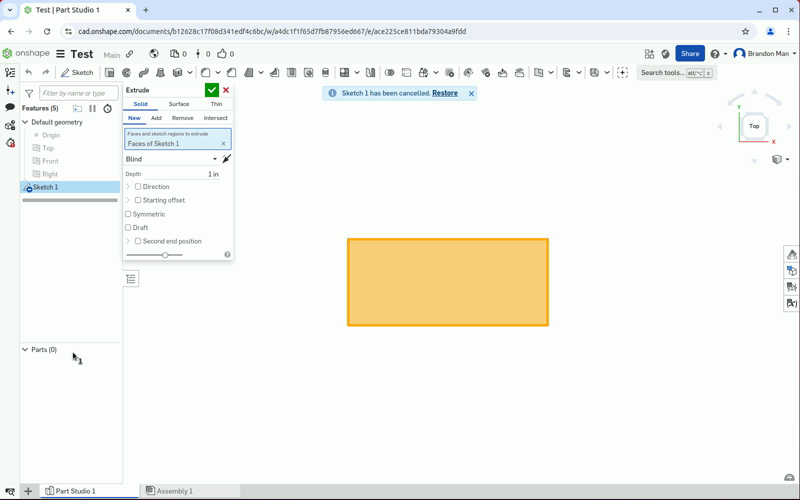
mouse_move(143, 106)
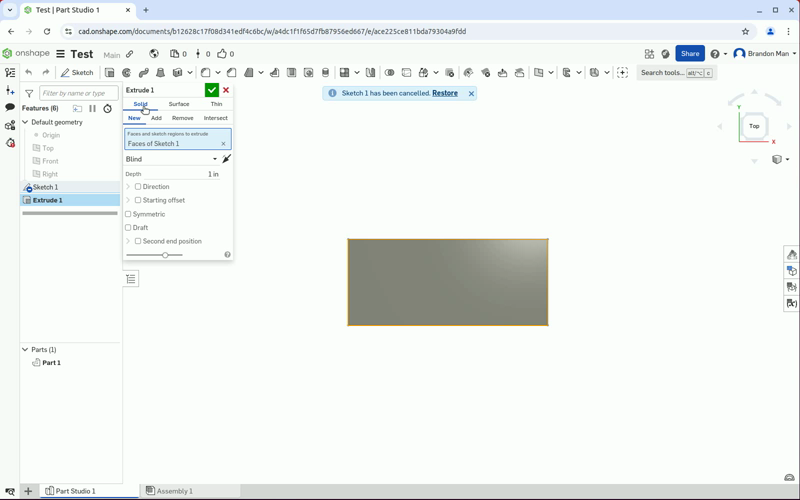
click(143, 106)
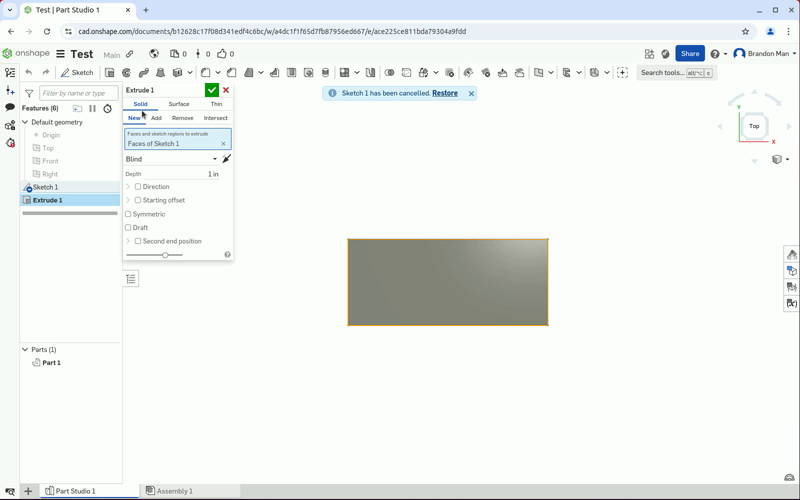
mouse_move(137, 120)
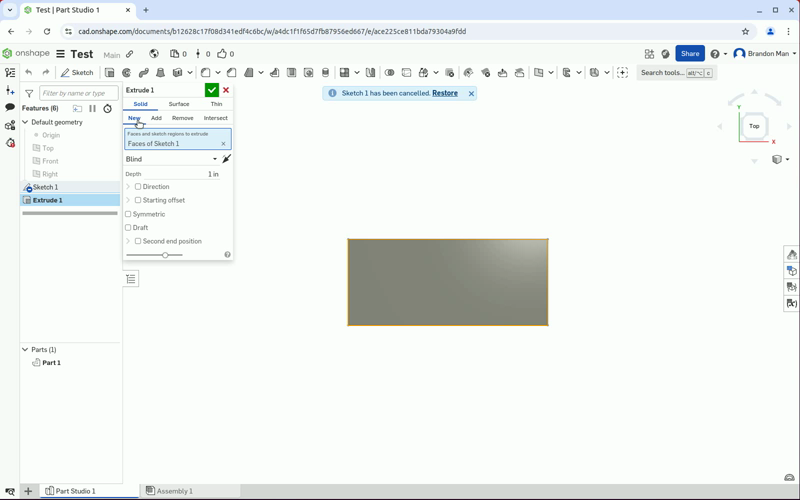
click(137, 120)
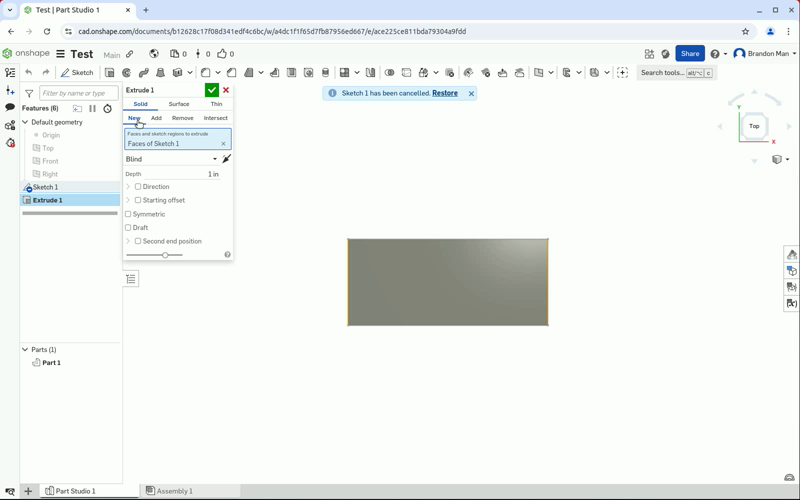
key(tab, 4)
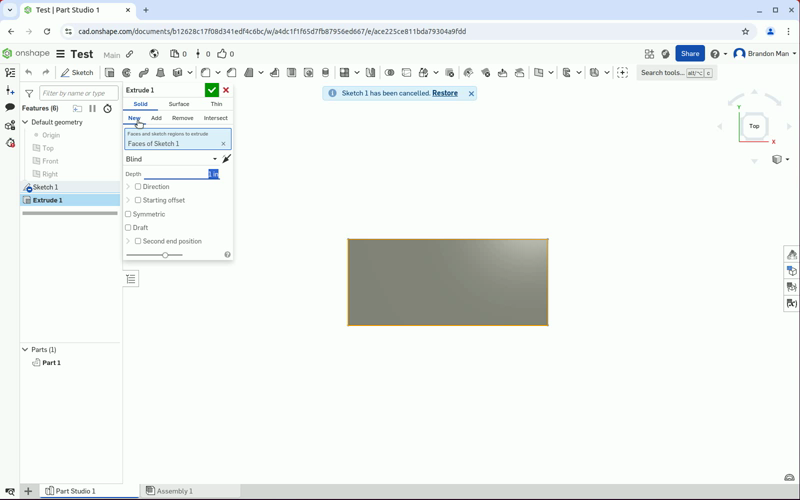
text(1.204)
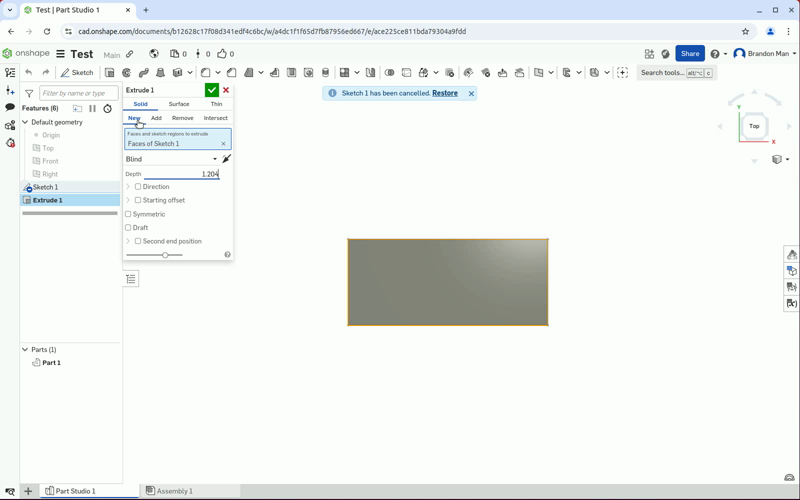
key(enter)
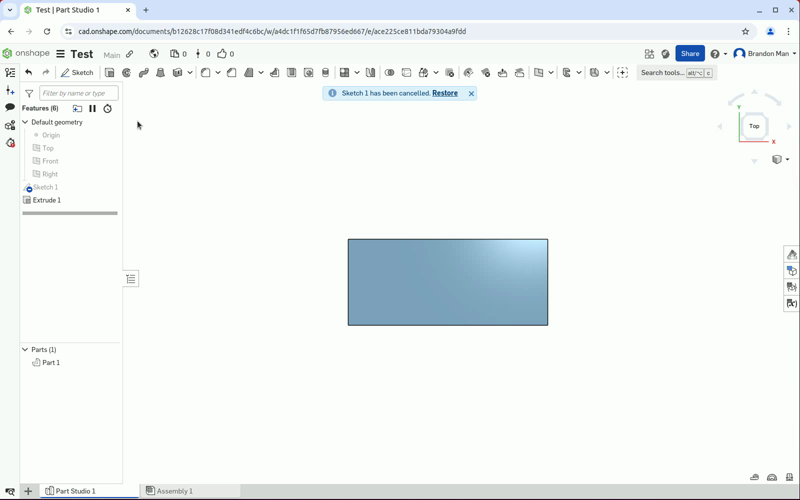
key(shift+h)
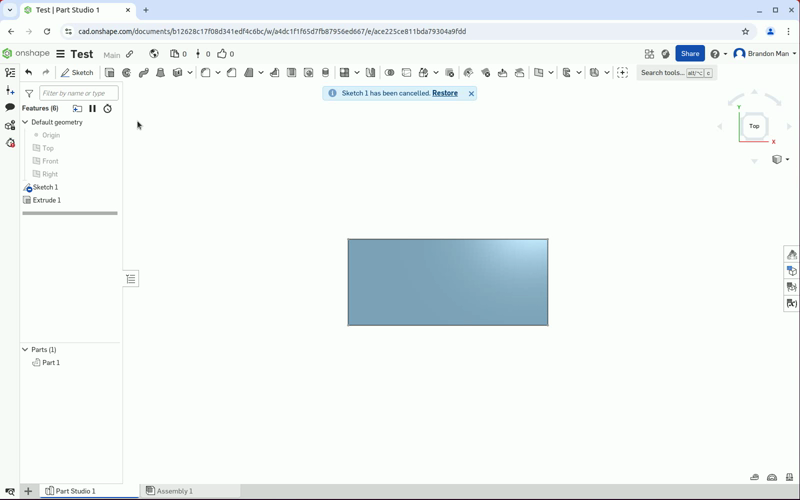
key(shift+h)
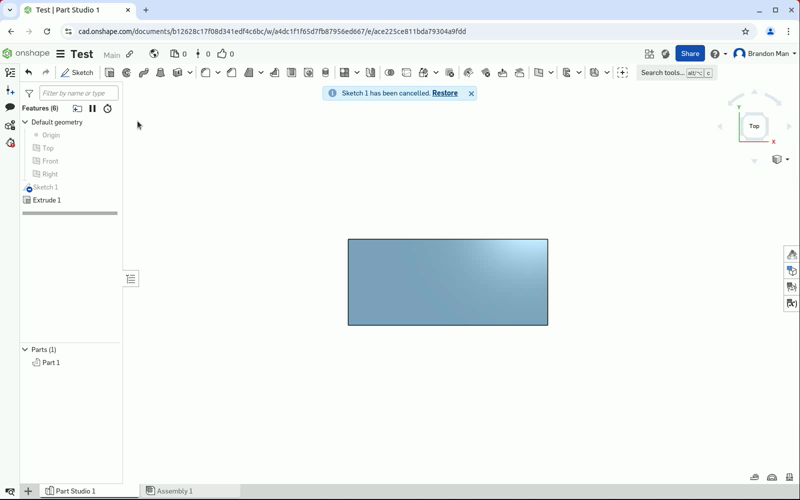
mouse_move(73, 189)
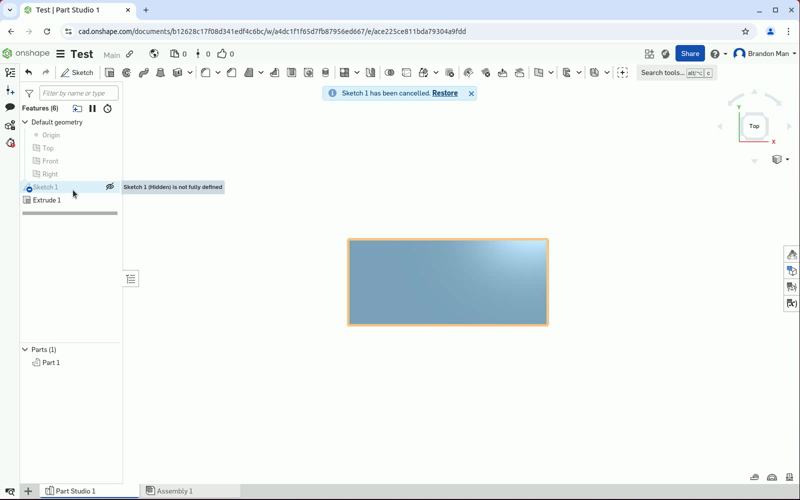
click(73, 189)
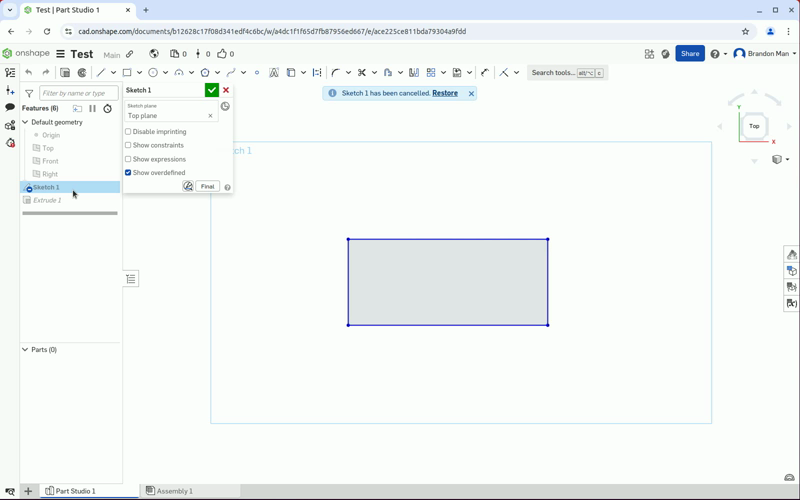
mouse_move(229, 92)
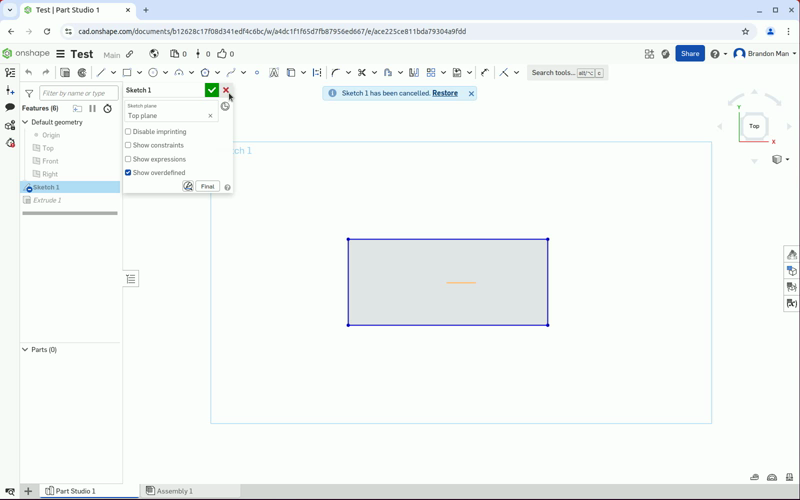
click(229, 92)
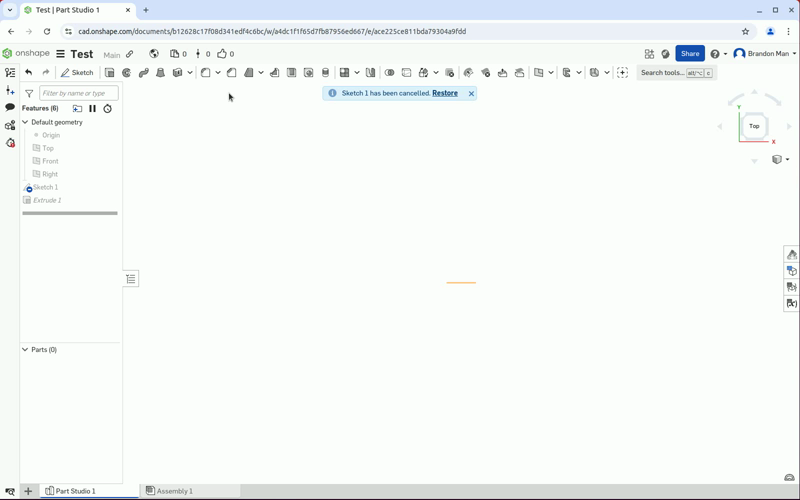
mouse_move(541, 75)
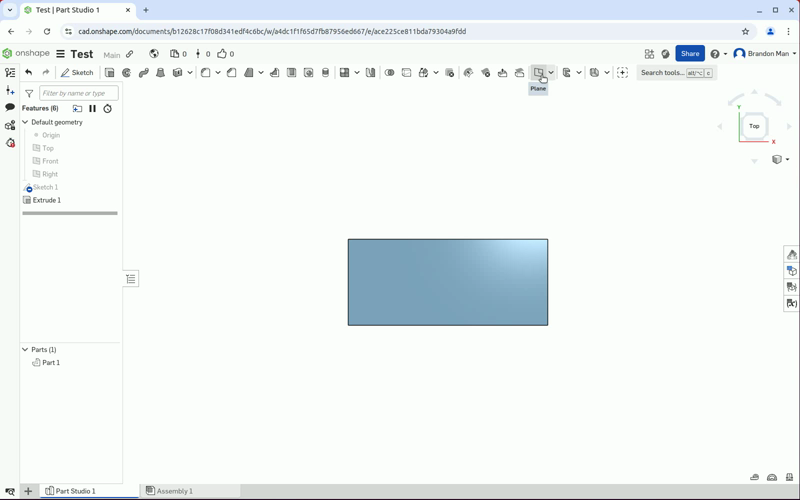
click(541, 75)
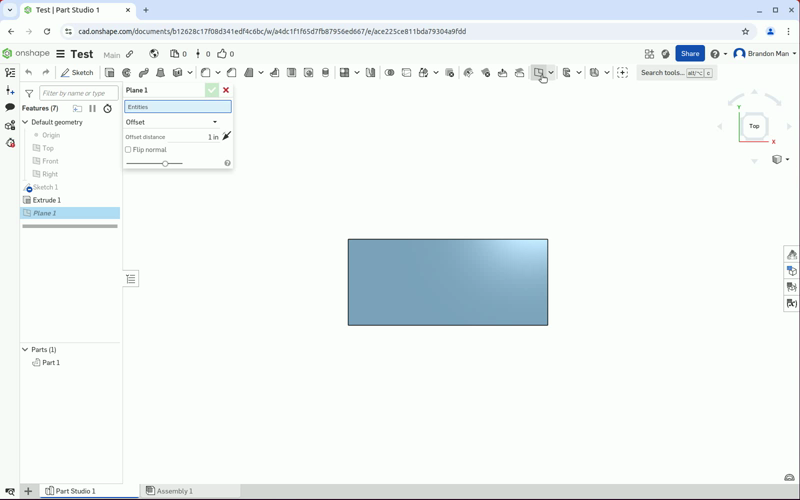
mouse_move(73, 150)
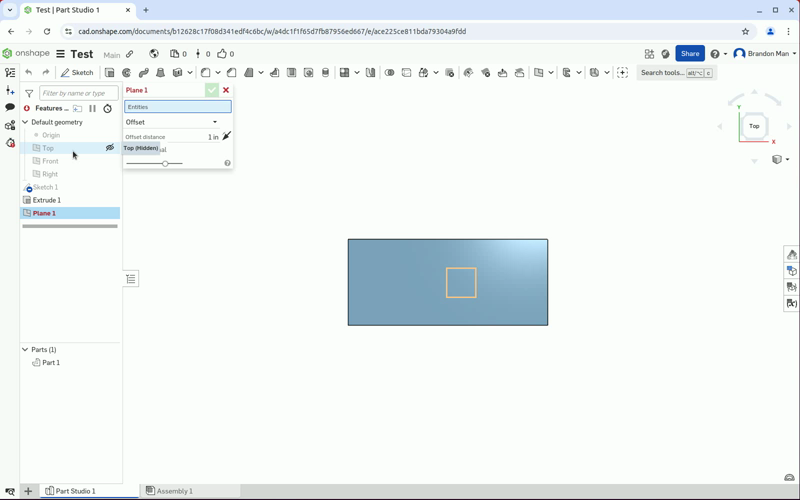
click(73, 150)
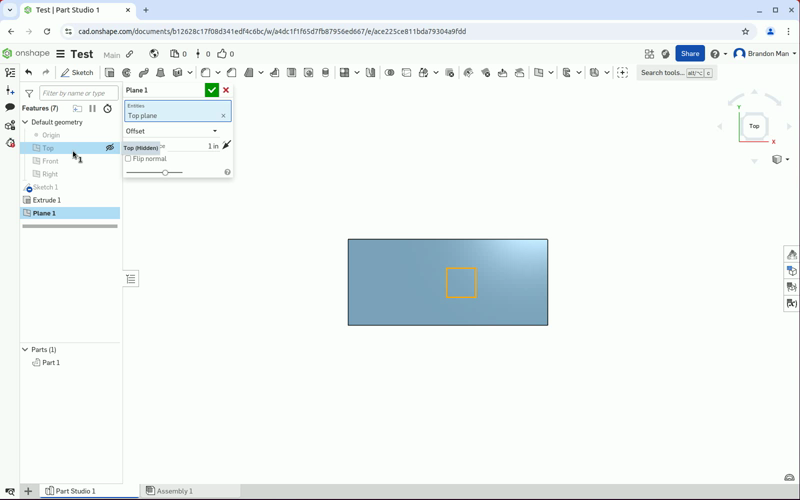
key(tab, 2)
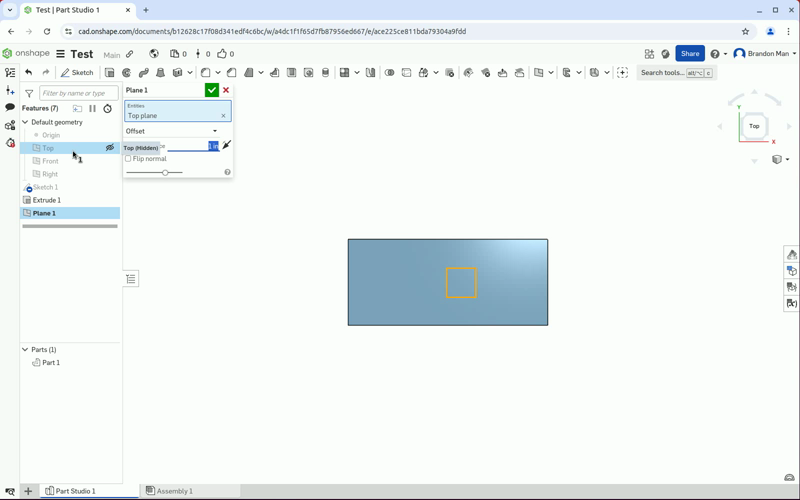
text(1.202)
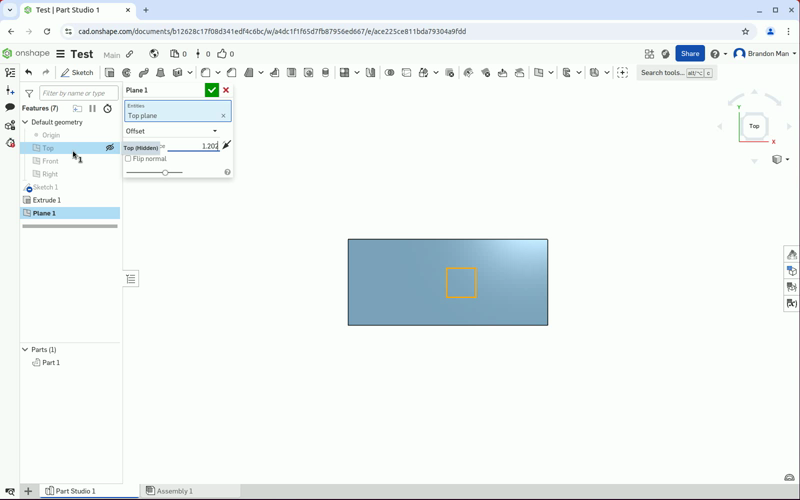
key(enter, 2)
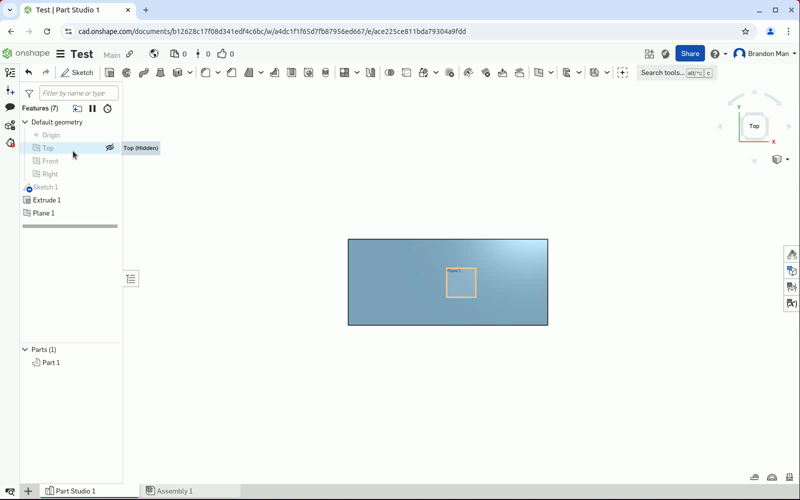
key(shift+s)
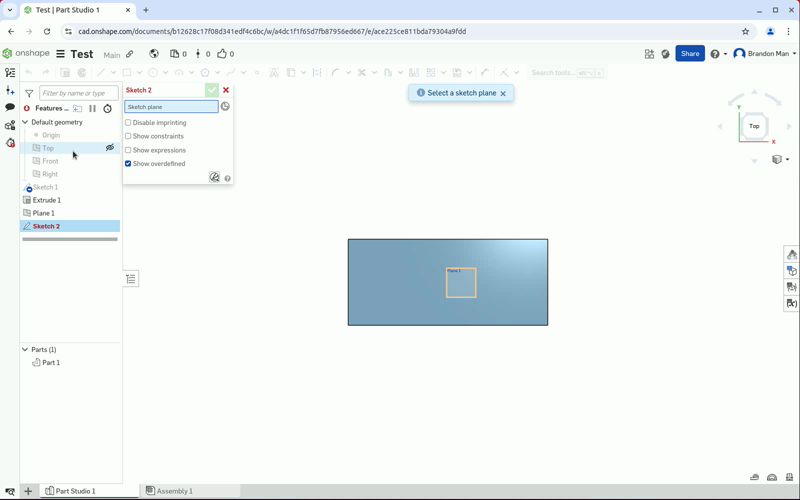
mouse_move(73, 215)
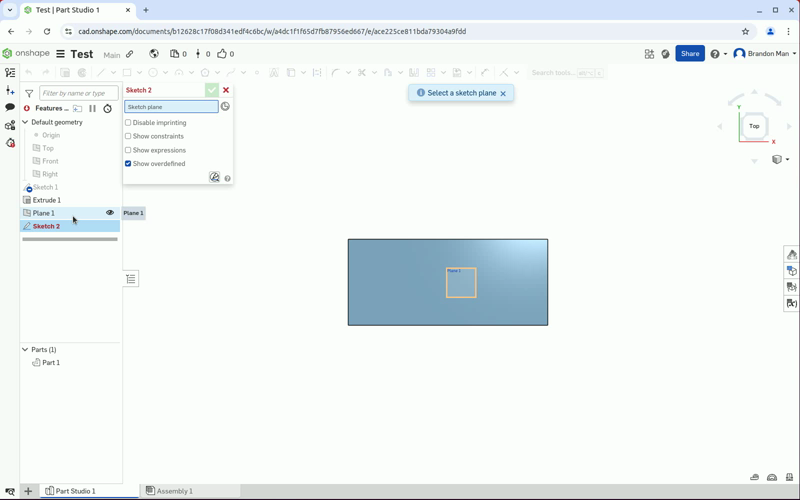
click(73, 215)
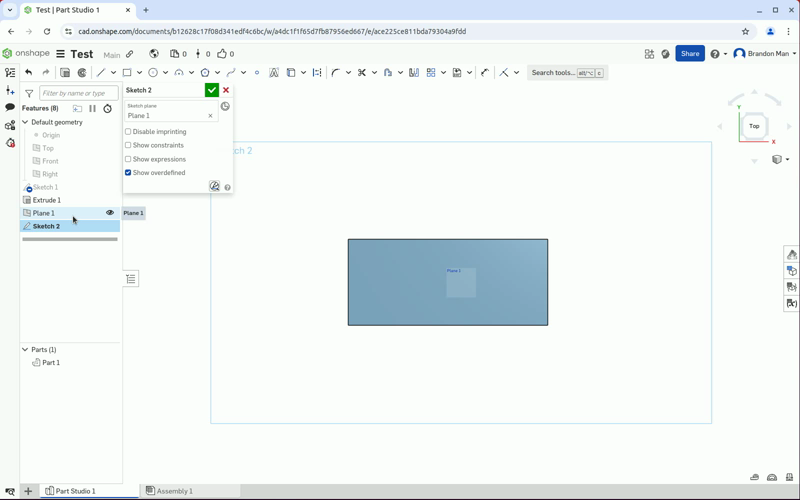
mouse_move(73, 352)
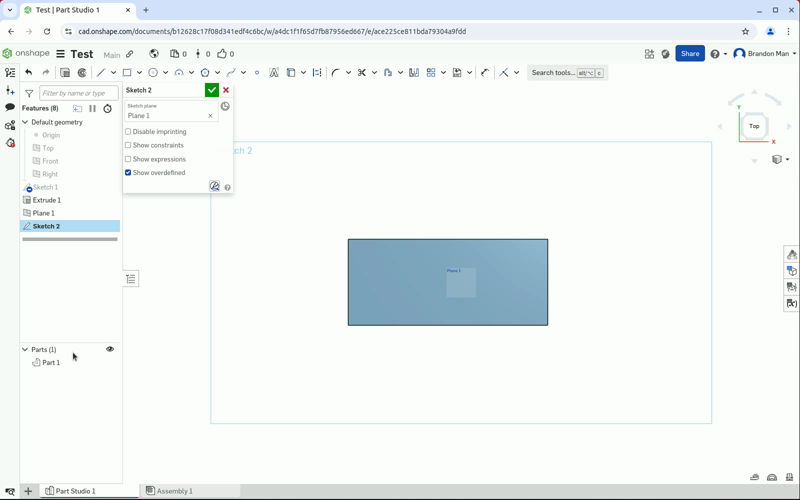
key(y)
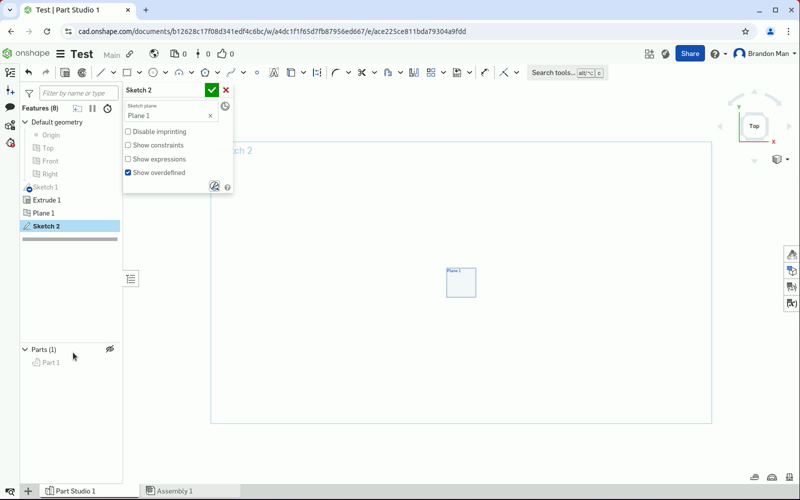
key(l)
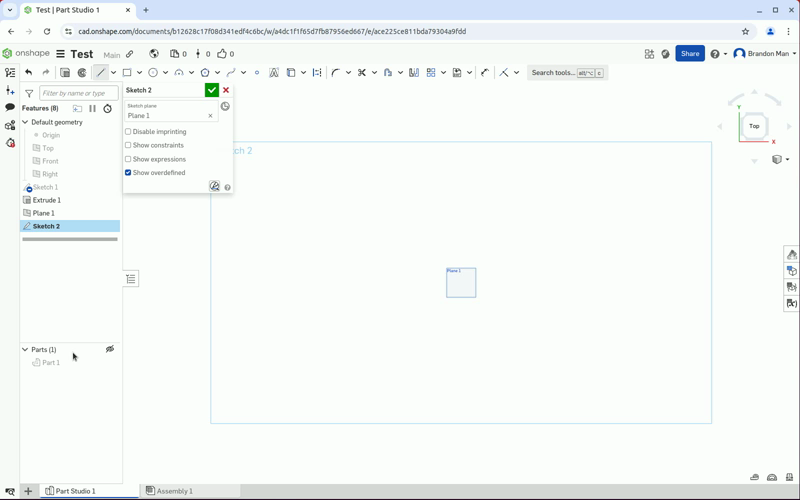
key_down(shift)
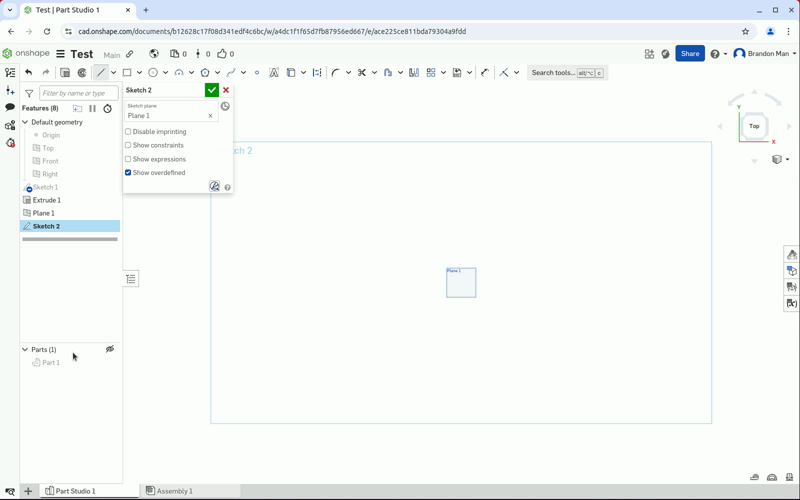
mouse_move(351, 321)
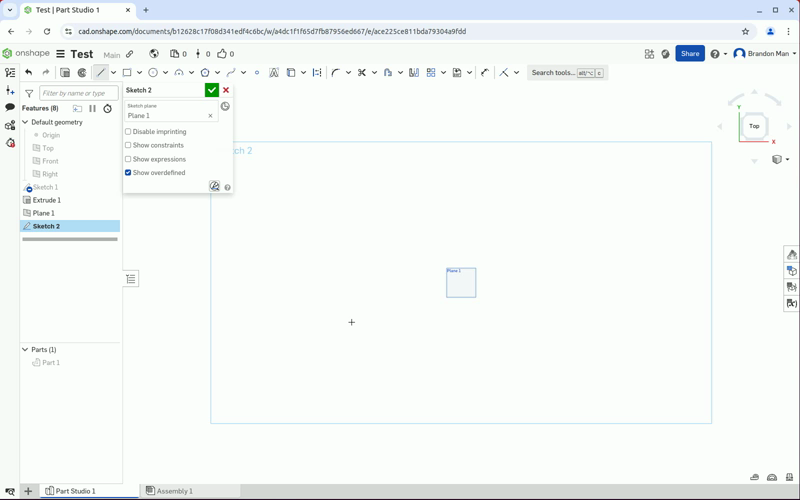
click(351, 321)
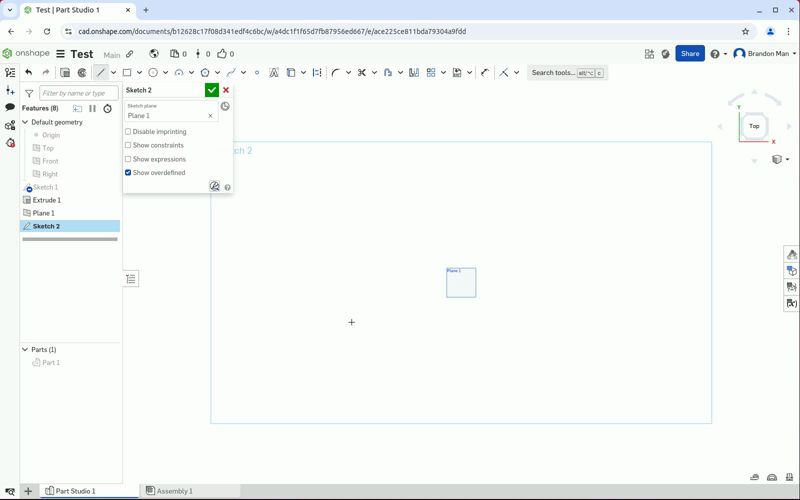
key_up(shift)
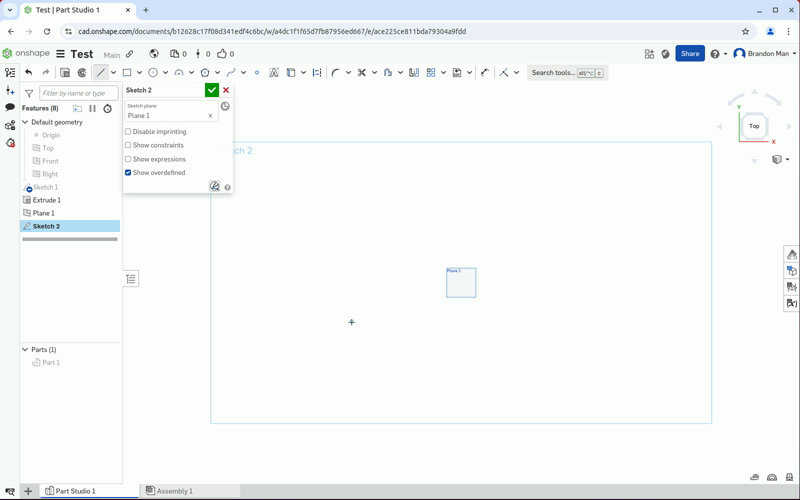
key_down(shift)
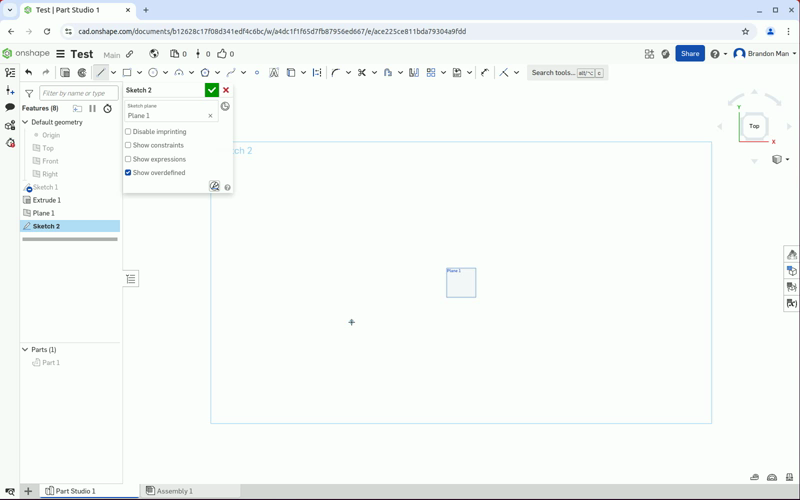
mouse_move(545, 321)
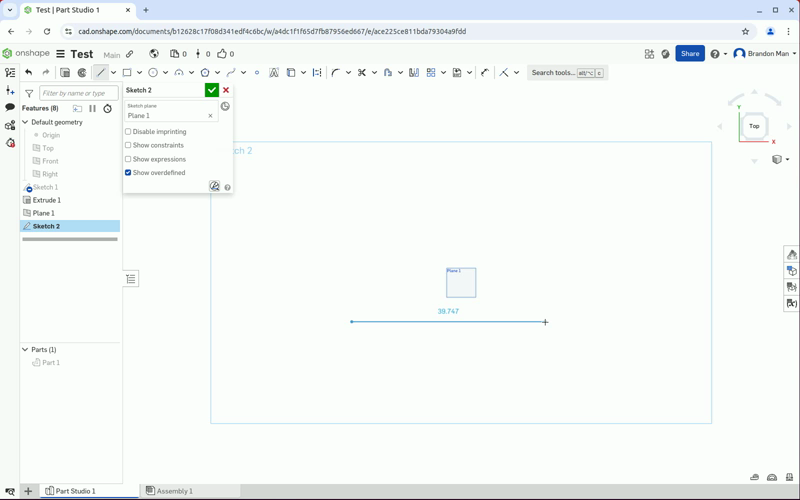
click(545, 321)
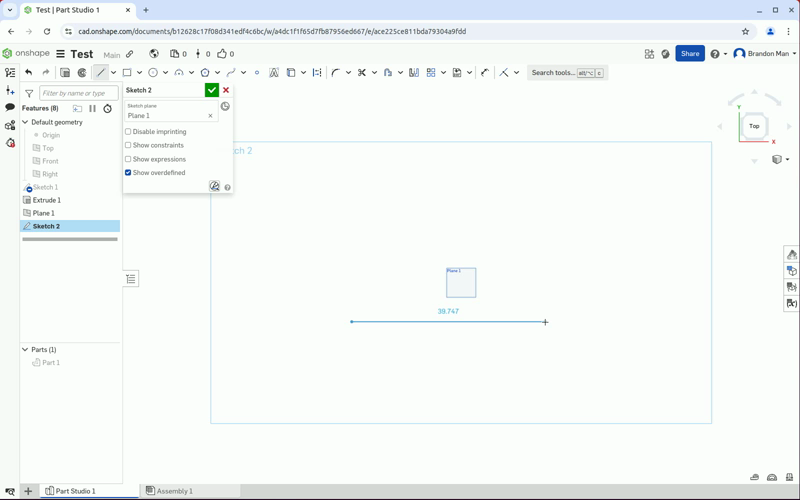
key_up(shift)
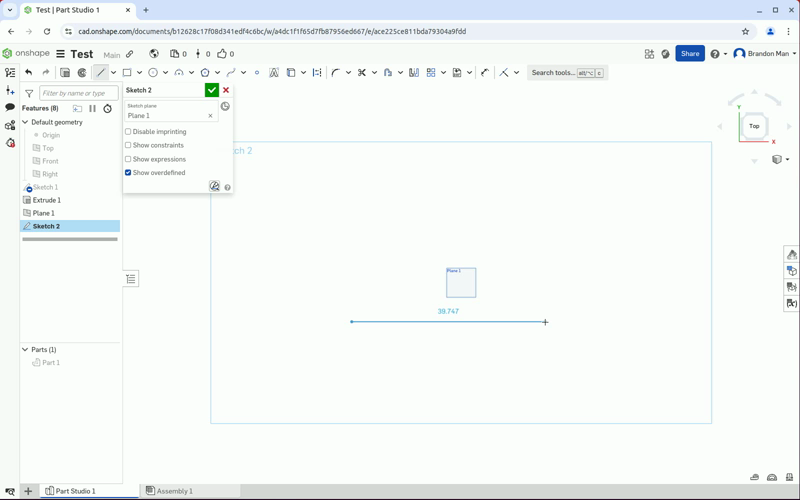
key_down(shift)
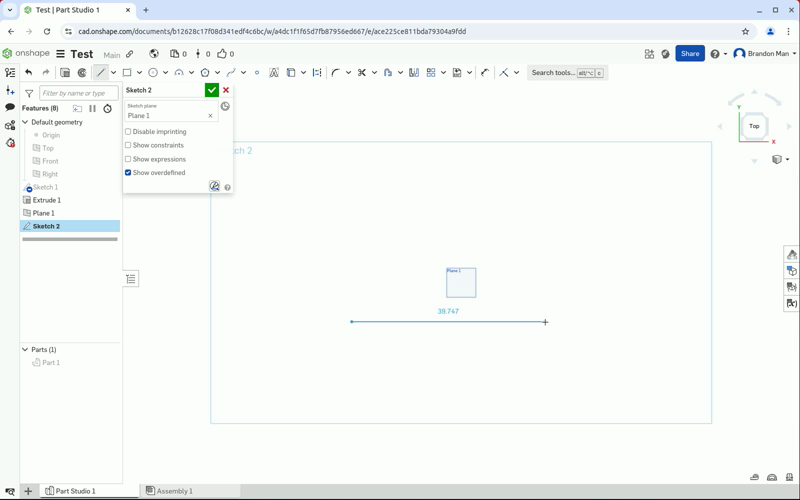
mouse_move(545, 242)
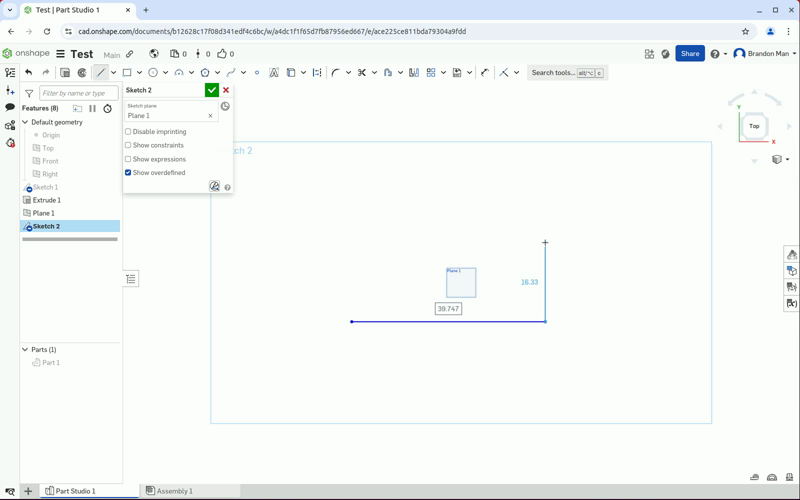
click(545, 242)
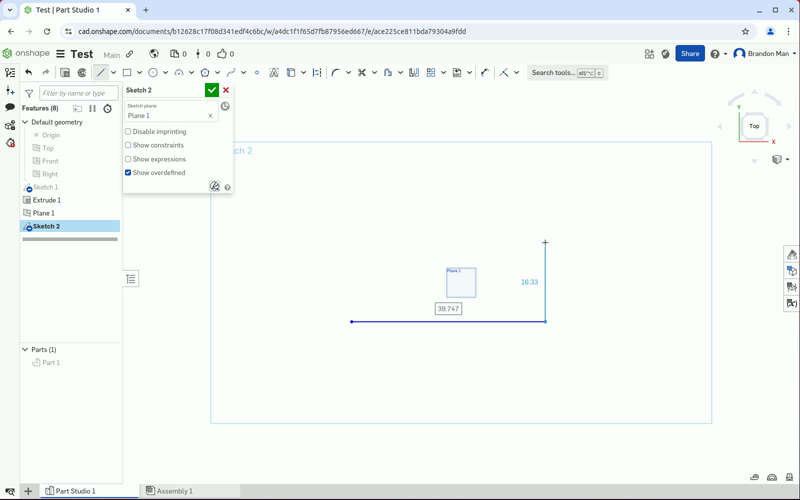
key_up(shift)
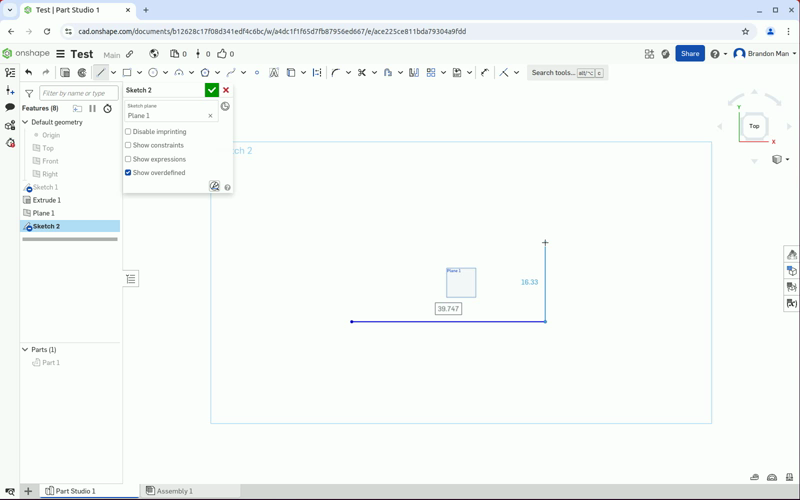
key_down(shift)
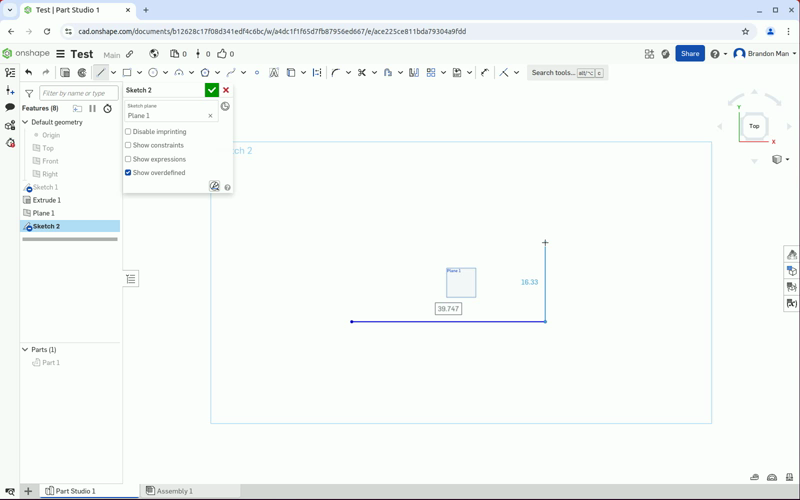
mouse_move(351, 242)
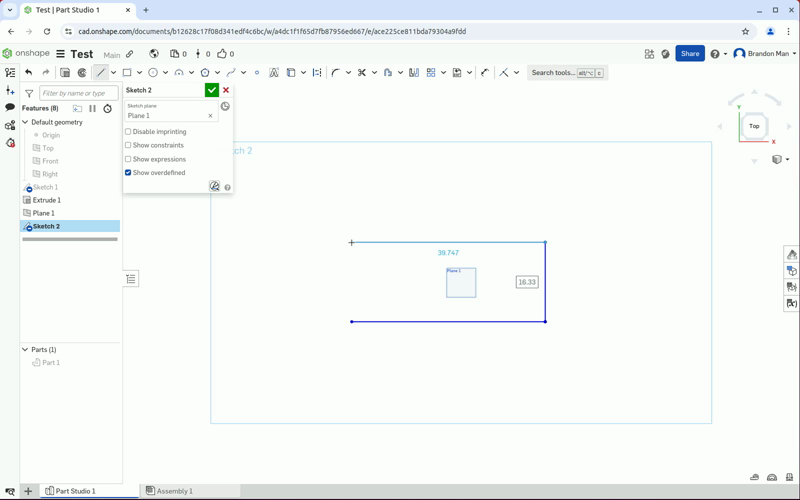
click(351, 242)
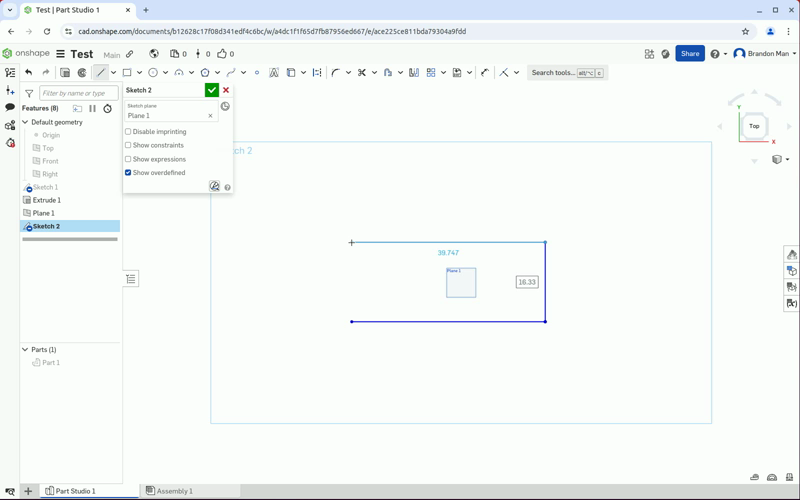
key_up(shift)
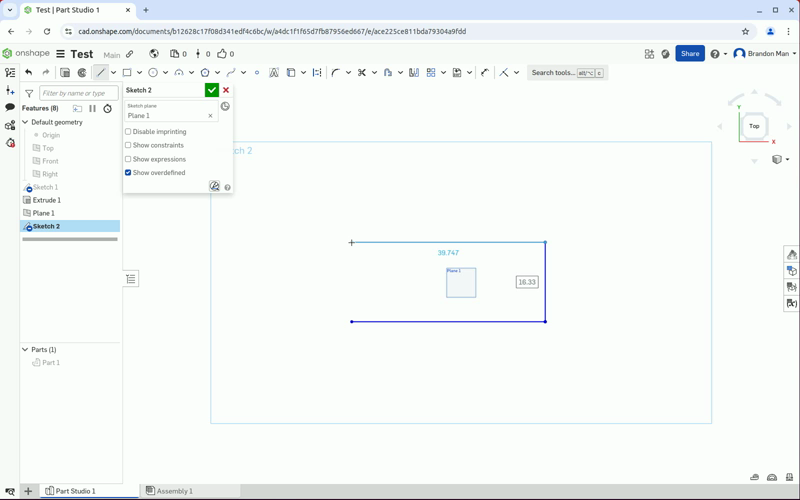
key_down(shift)
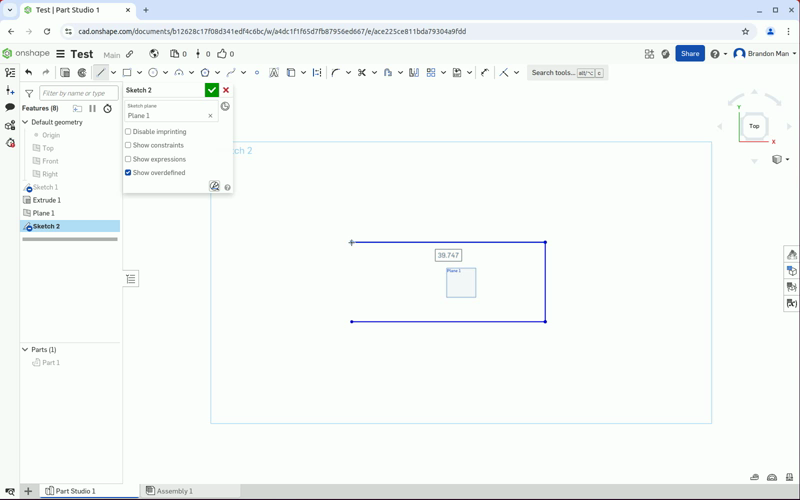
mouse_move(351, 321)
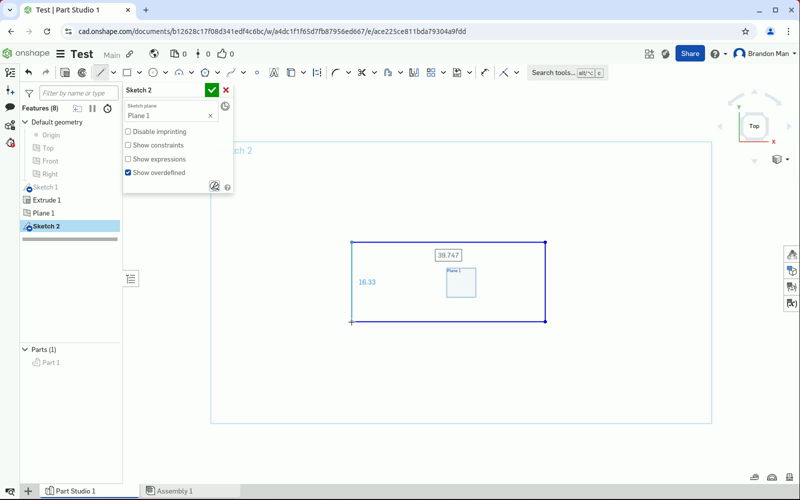
key_up(shift)
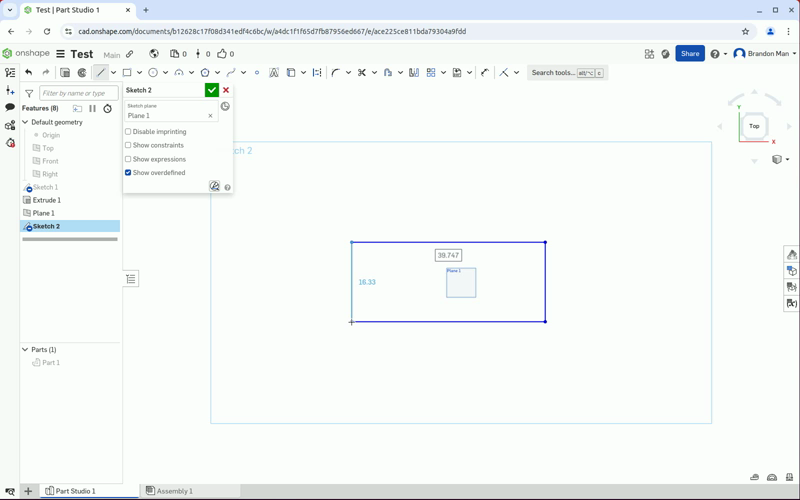
click(351, 321)
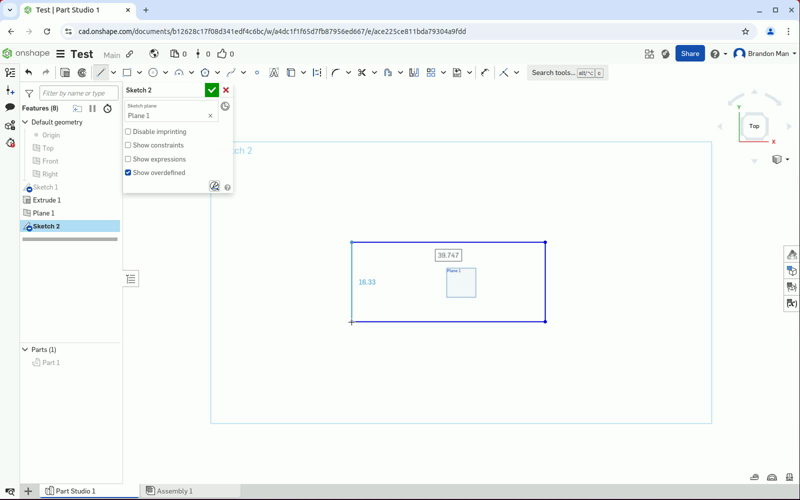
key(esc)
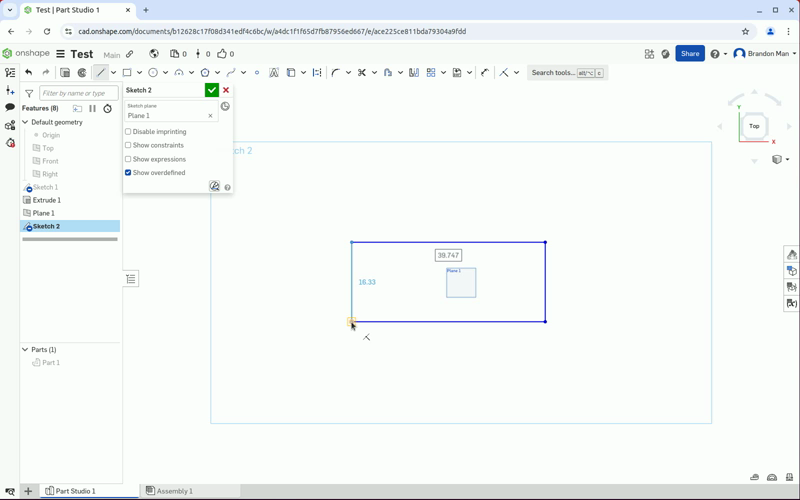
mouse_move(432, 271)
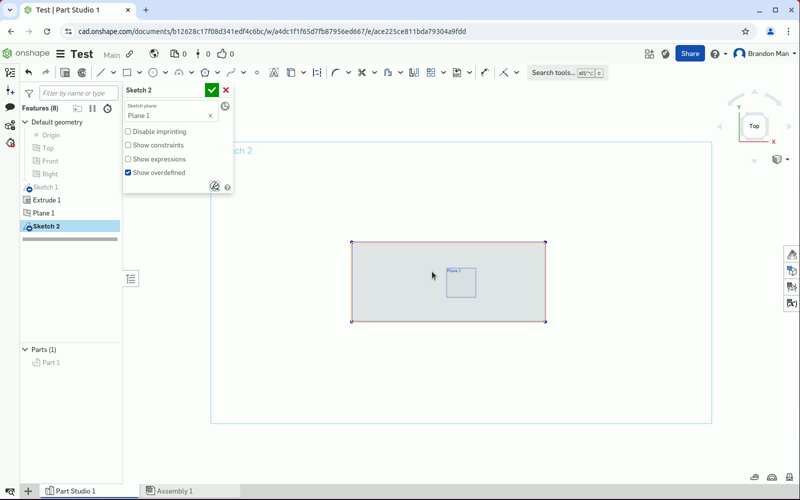
click(432, 271)
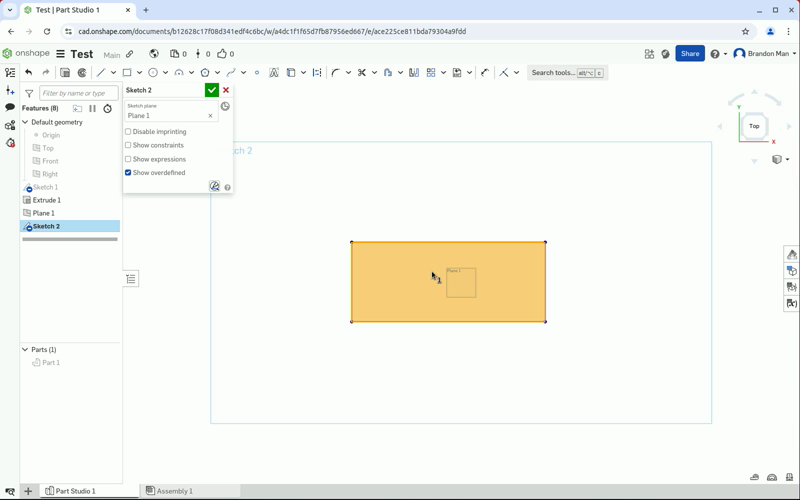
mouse_move(73, 352)
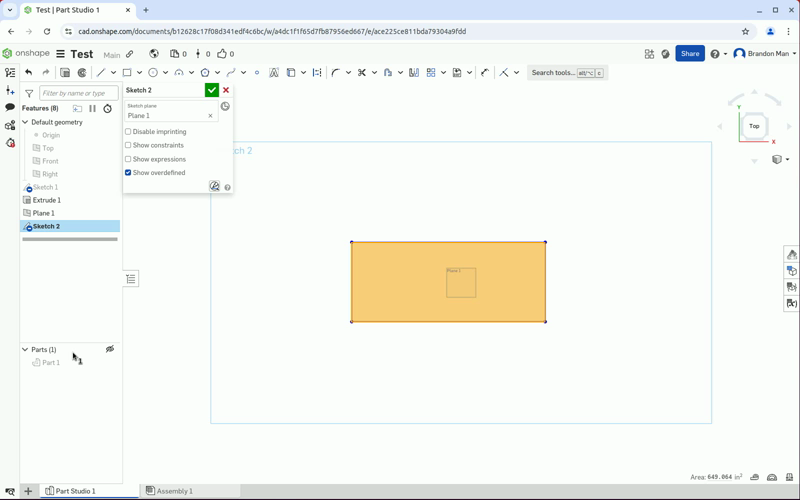
key(shift+y)
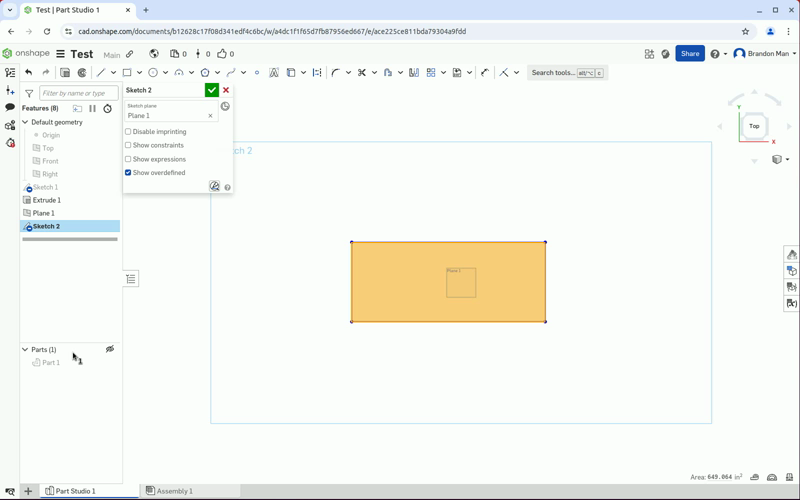
key(shift+e)
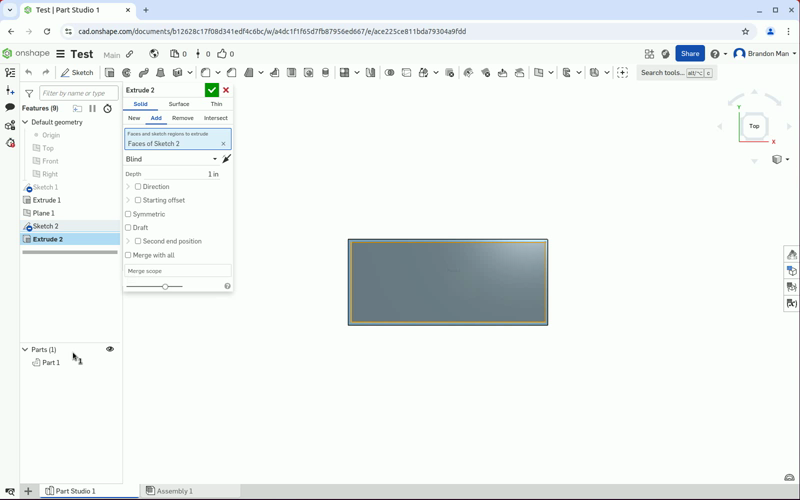
mouse_move(143, 106)
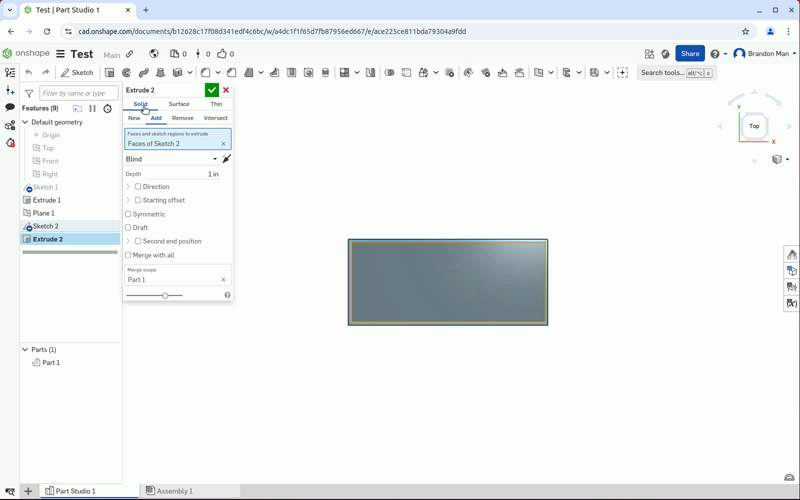
click(143, 106)
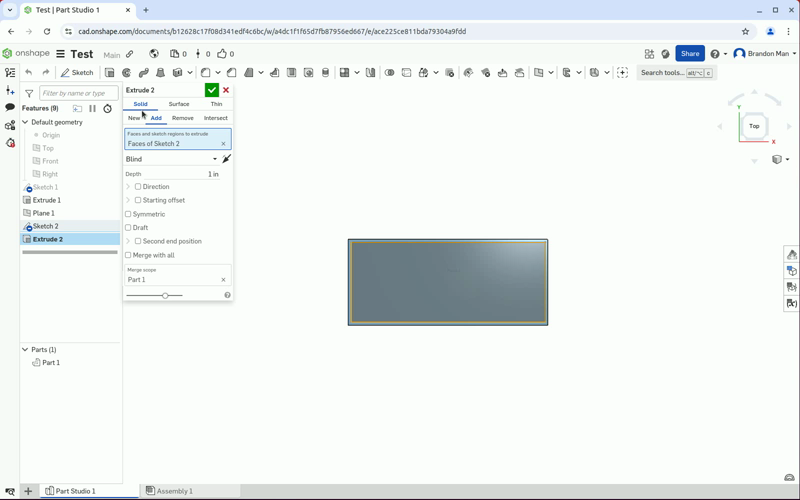
mouse_move(137, 120)
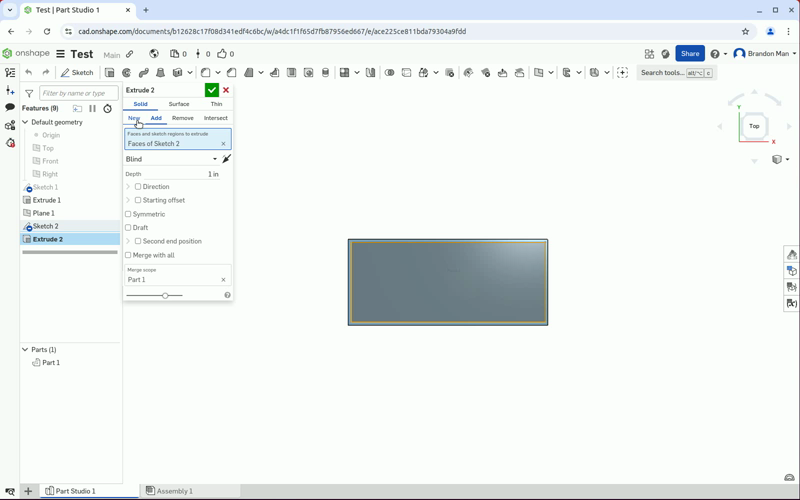
click(137, 120)
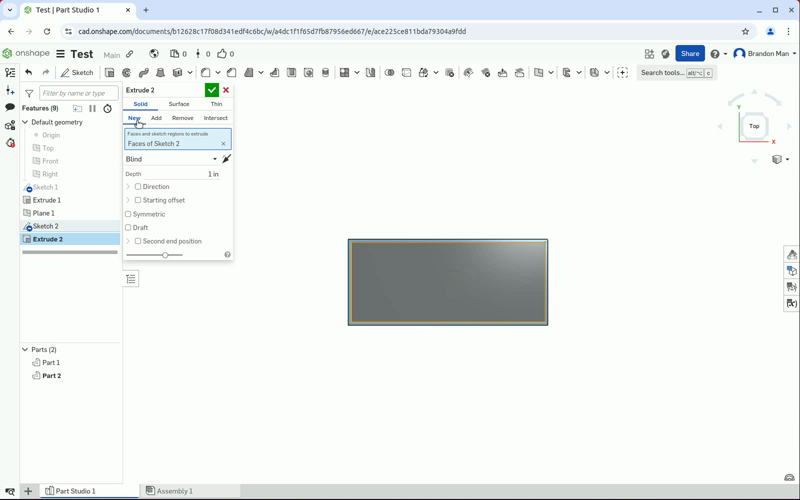
key(tab, 4)
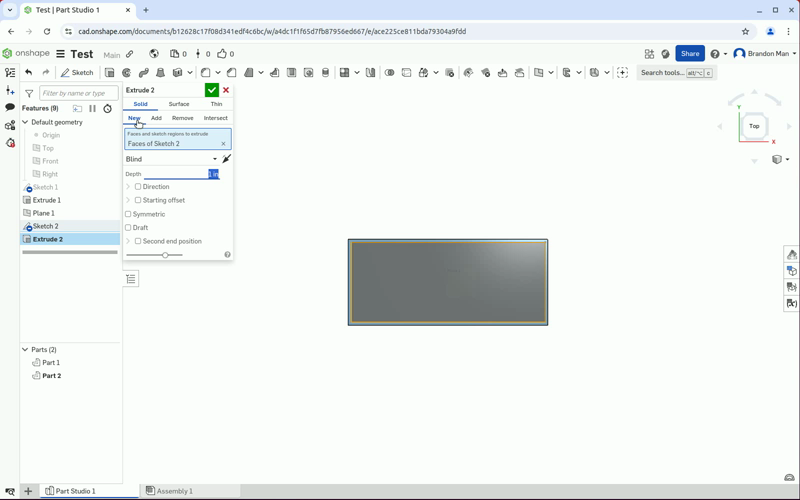
text(1.204)
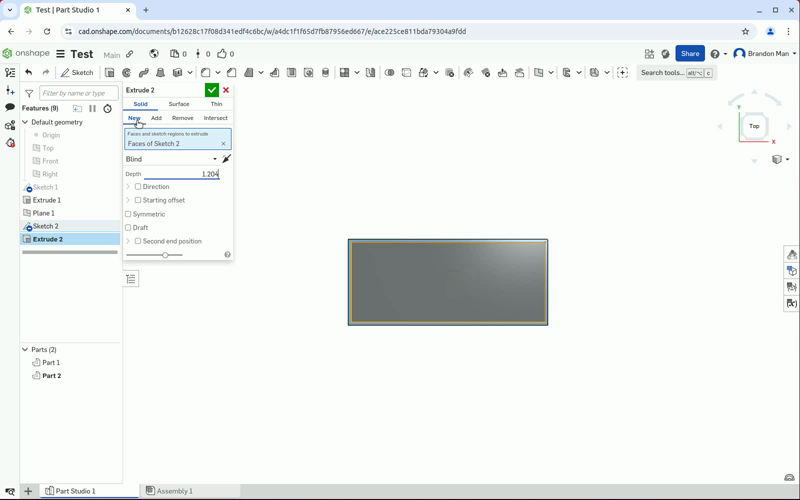
key(enter)
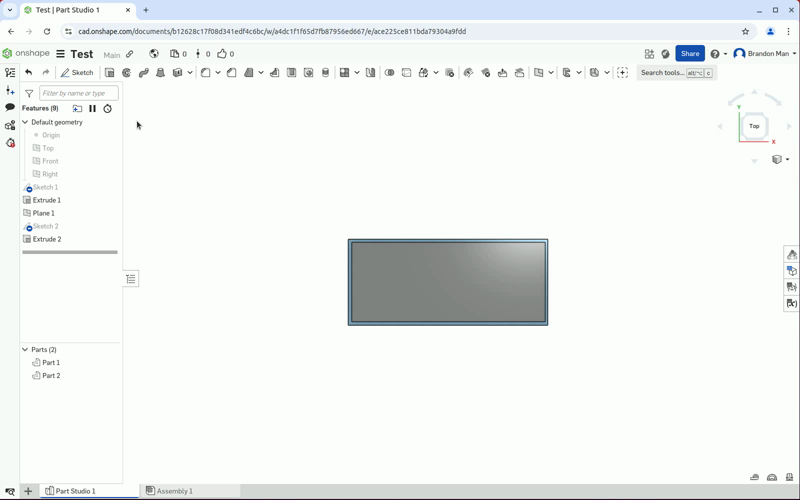
key(shift+h)
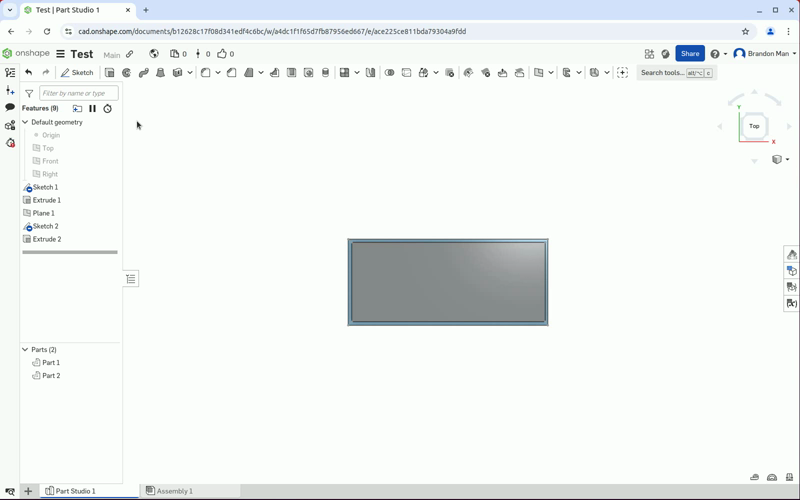
key(shift+h)
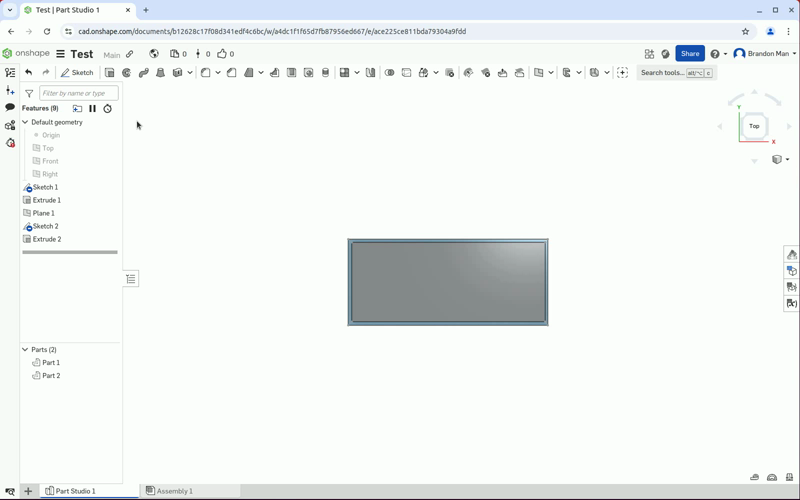
key(shift+7)
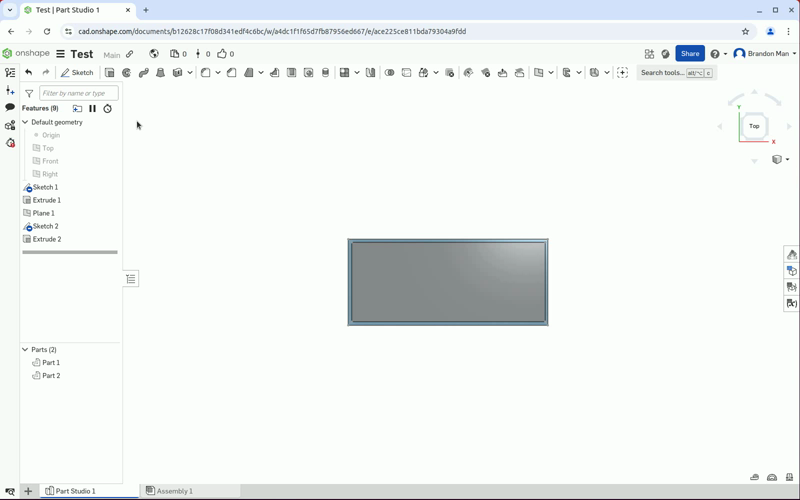
key(up, 3)
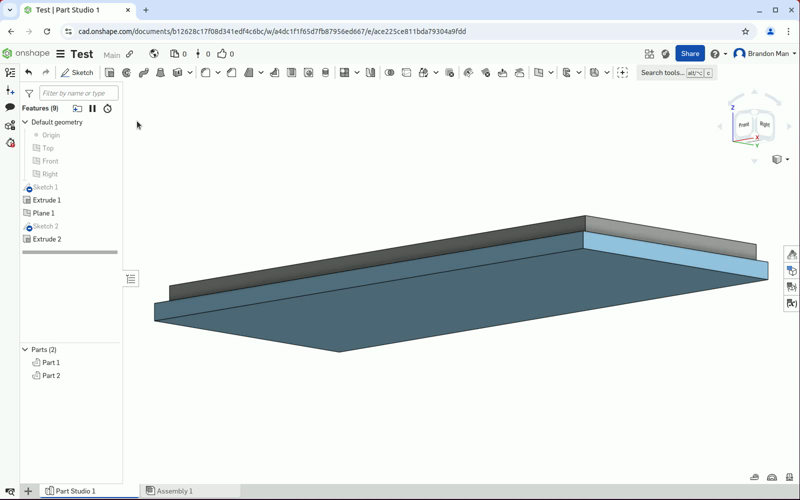
key(left, 3)
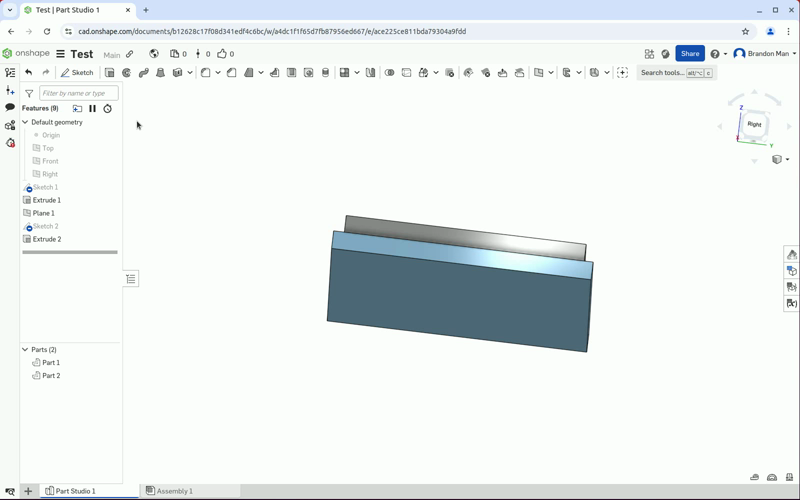
key(right, 3)
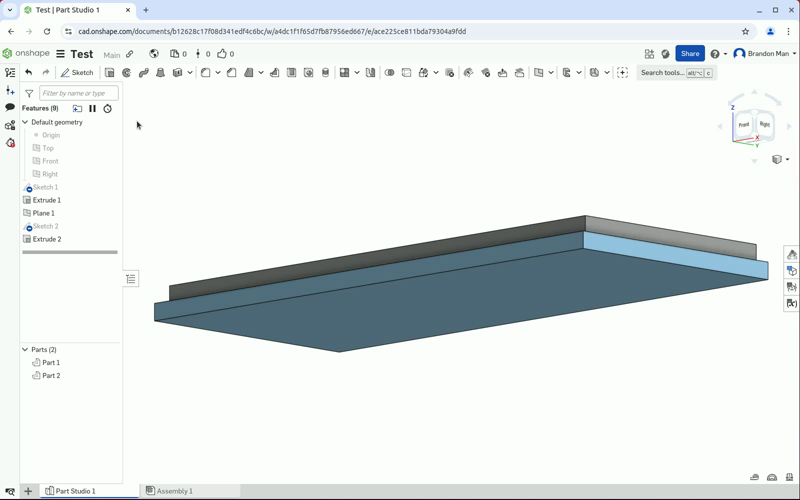
key(down, 3)
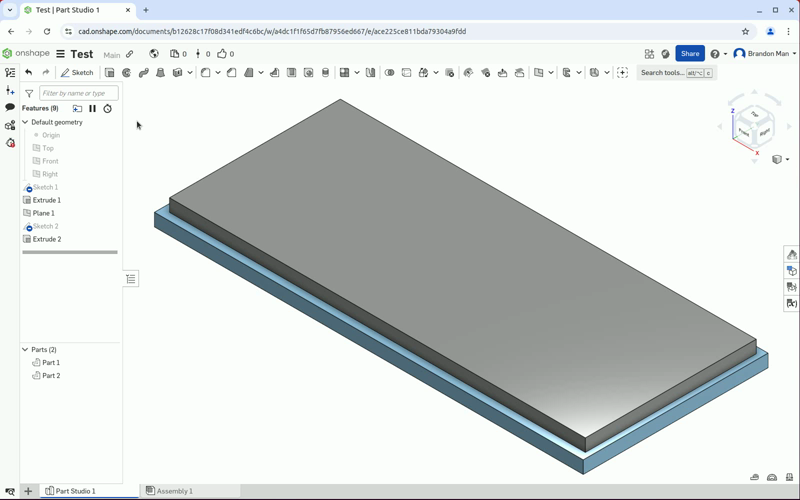
mouse_move(73, 189)
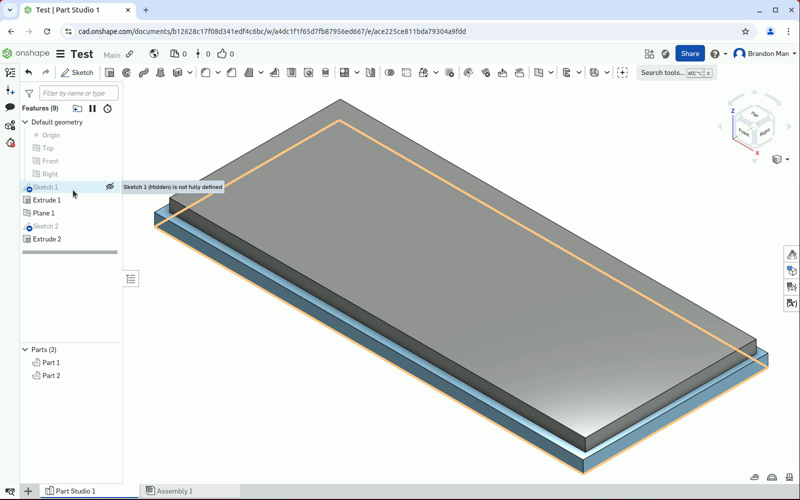
click(73, 189)